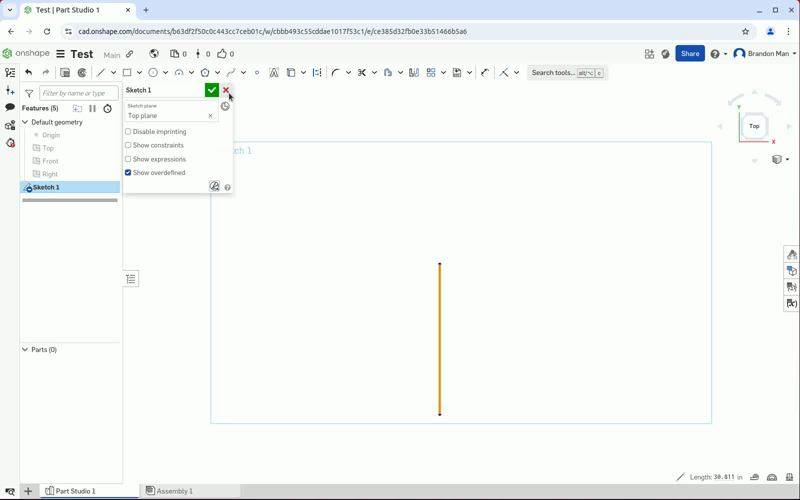
key(shift+h)
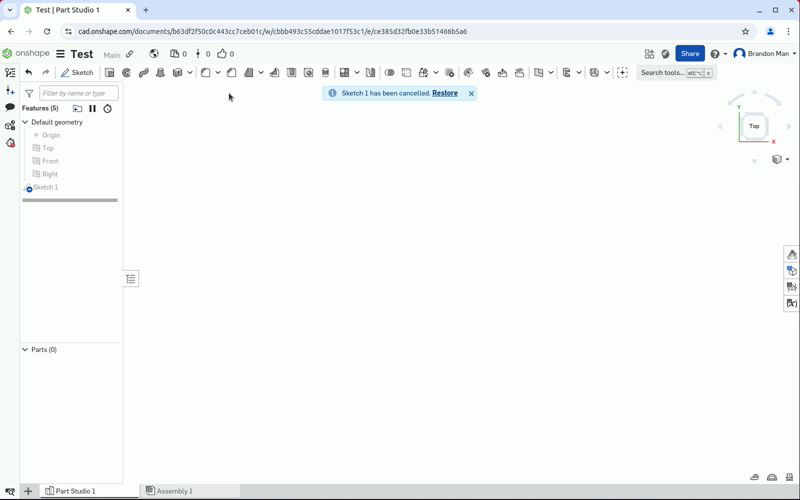
mouse_move(73, 352)
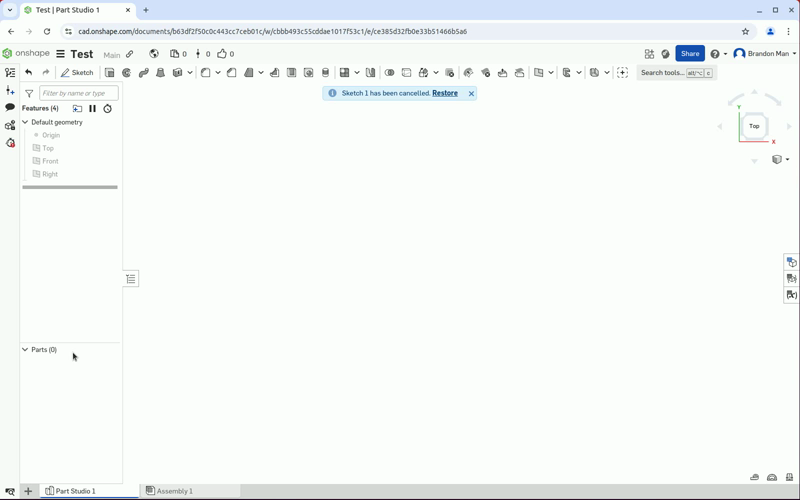
key(y)
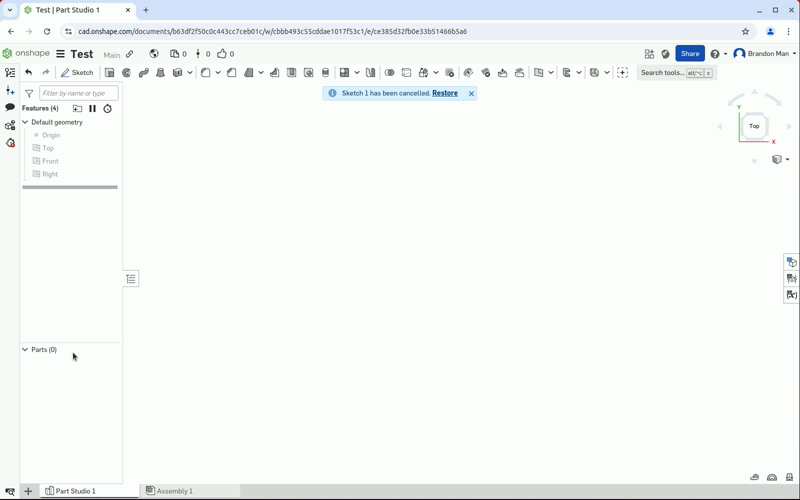
key(shift+p)
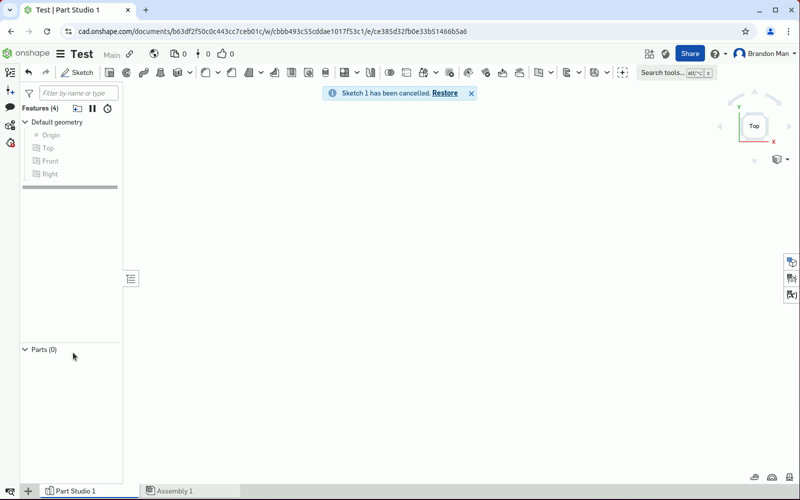
key(space)
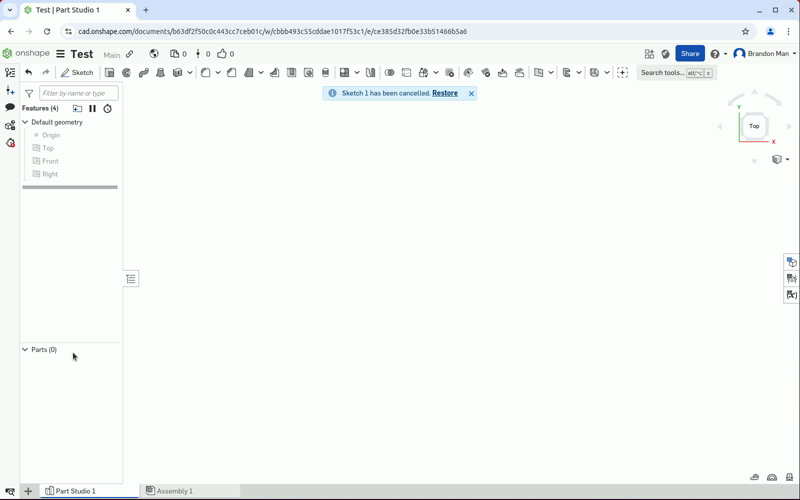
key_down(shift)
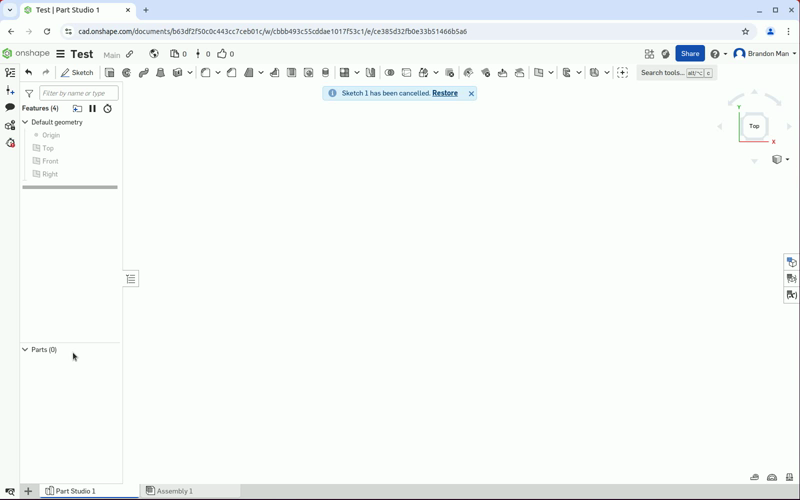
key(up)
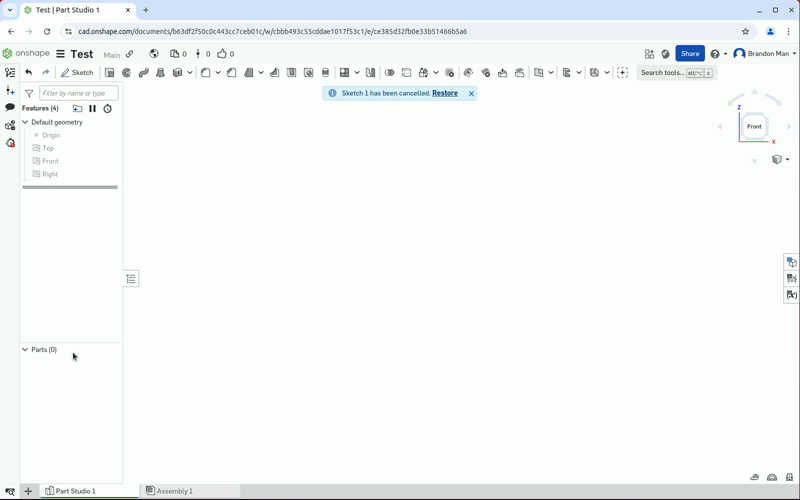
key_up(shift)
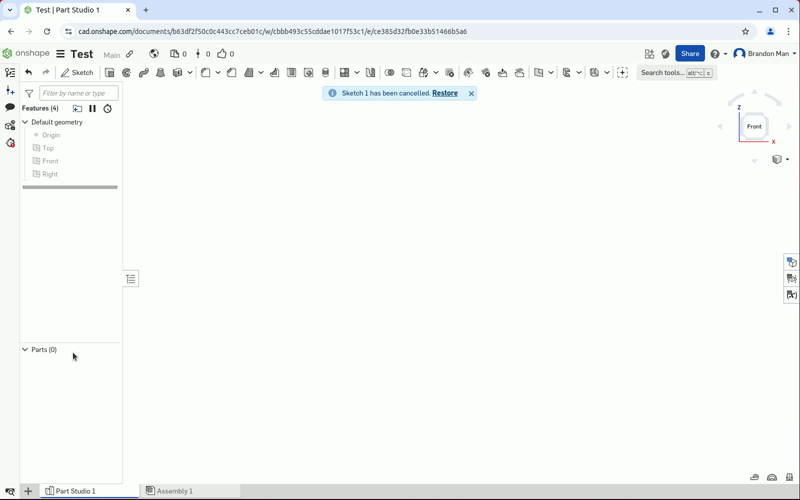
mouse_move(73, 352)
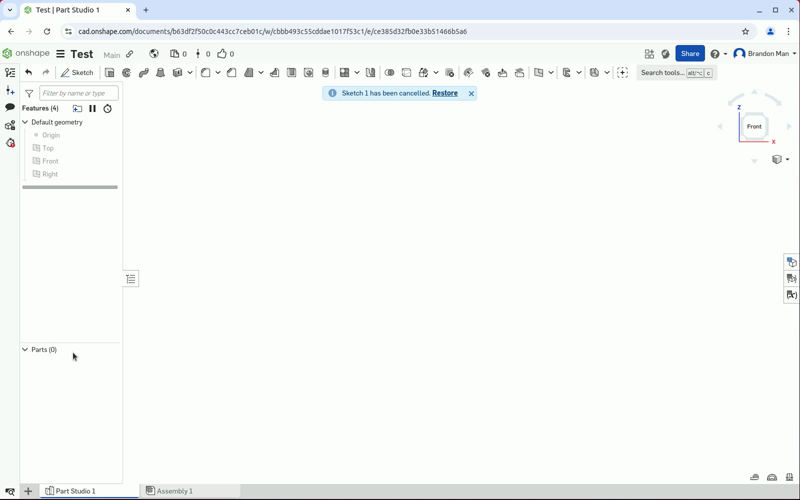
key(shift+y)
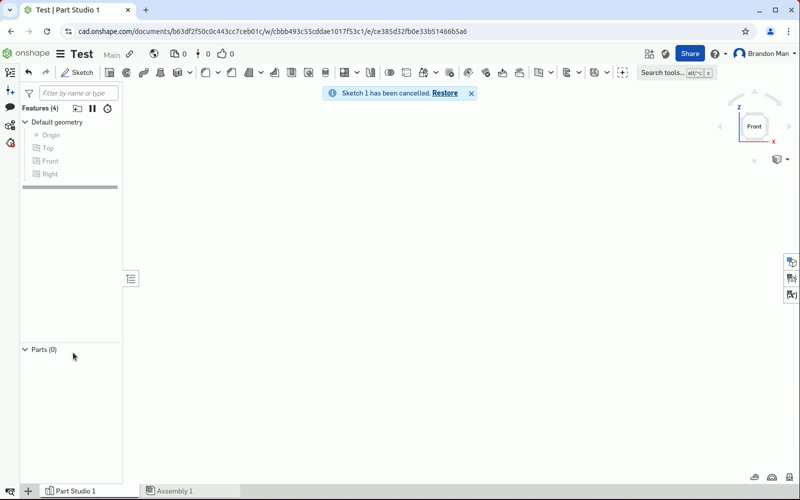
key(shift+s)
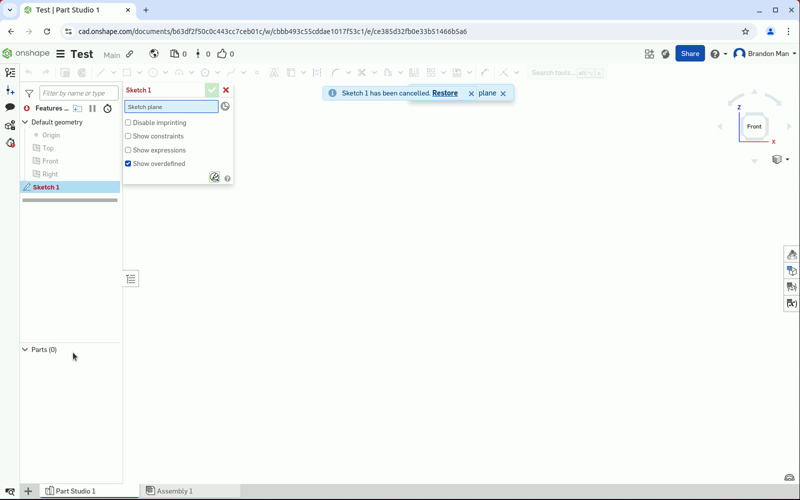
mouse_move(73, 163)
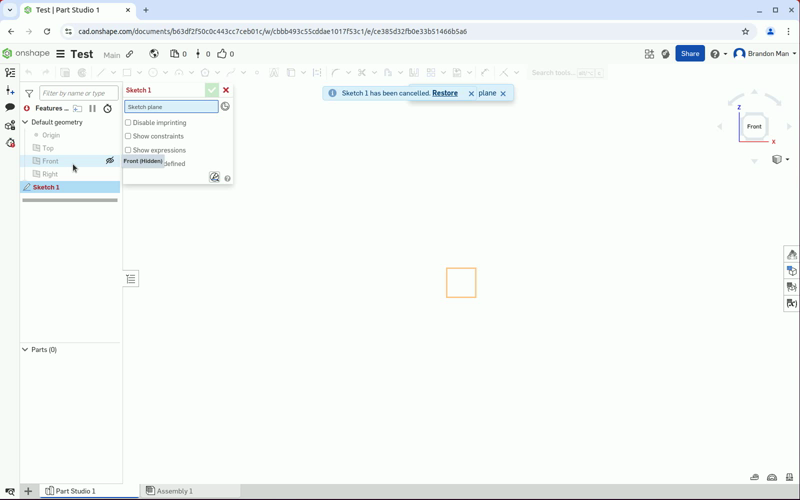
click(73, 163)
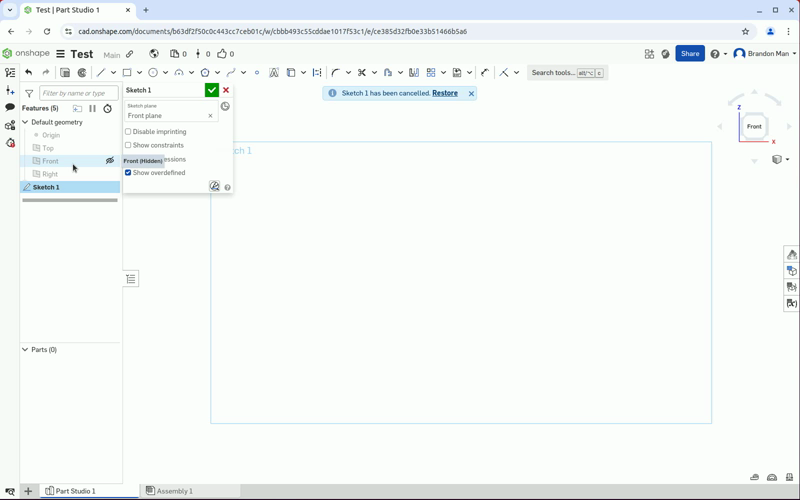
mouse_move(73, 352)
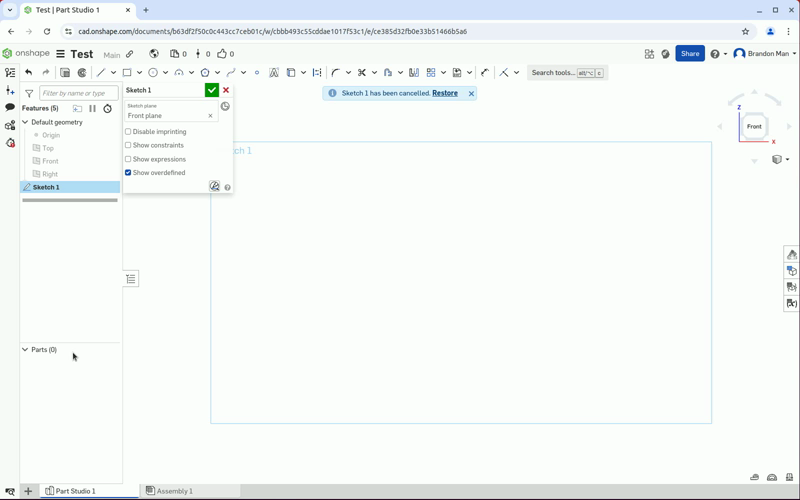
key(y)
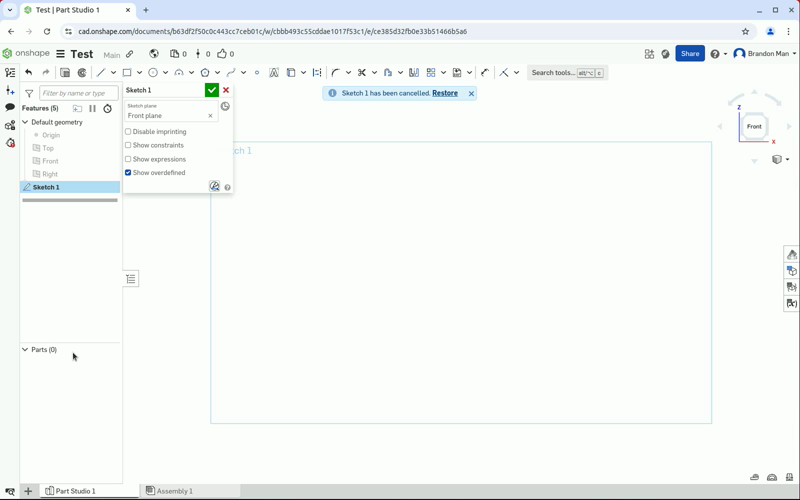
key(c)
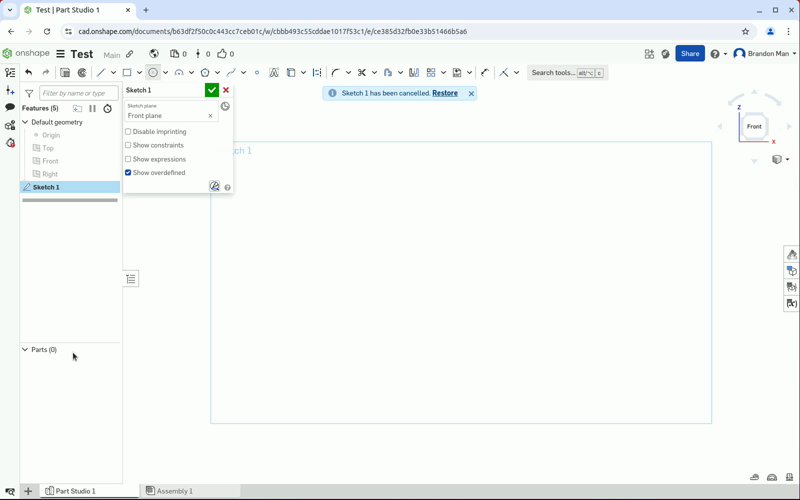
key_down(shift)
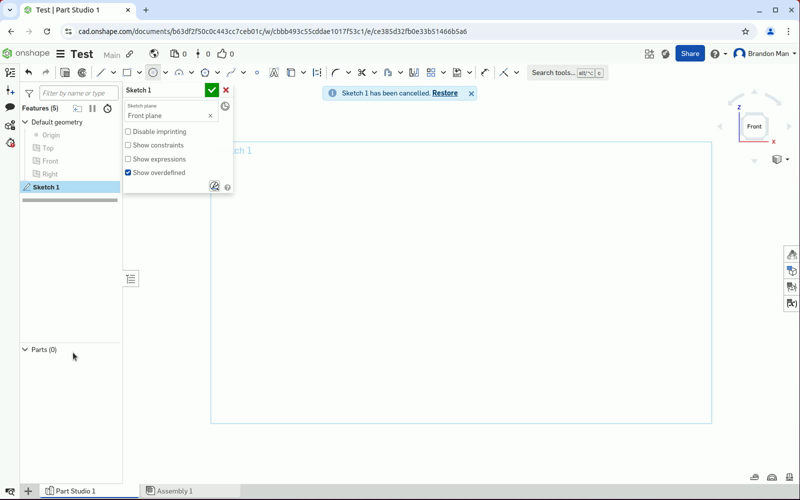
mouse_move(461, 282)
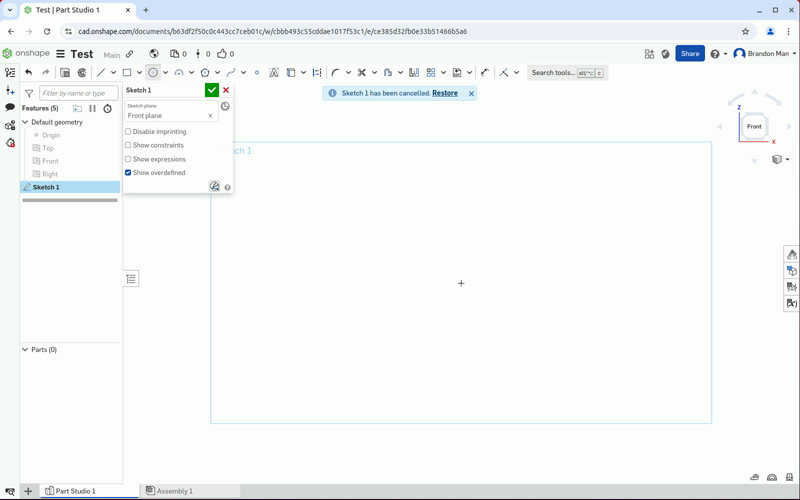
click(461, 282)
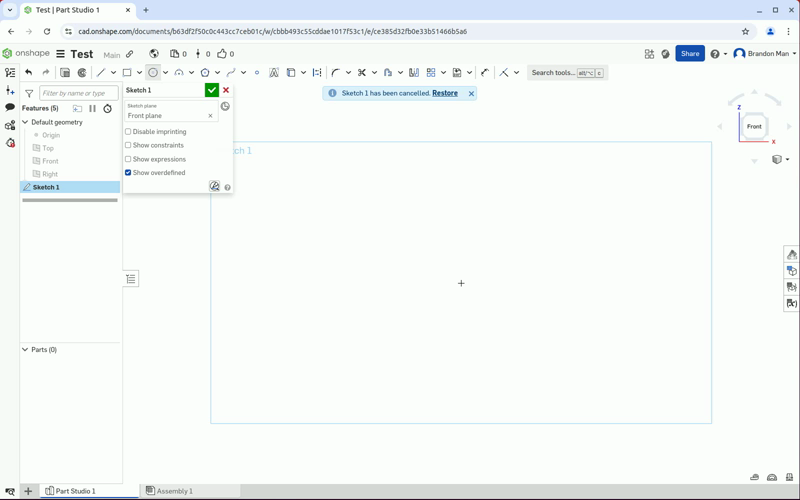
key_up(shift)
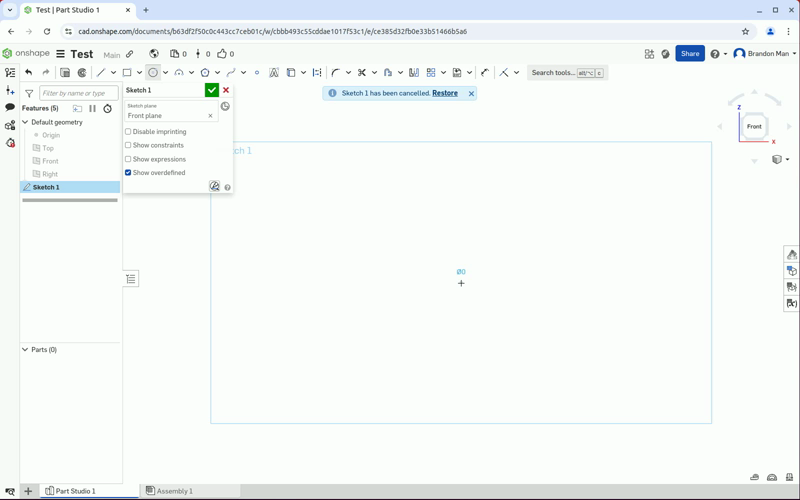
mouse_move(478, 282)
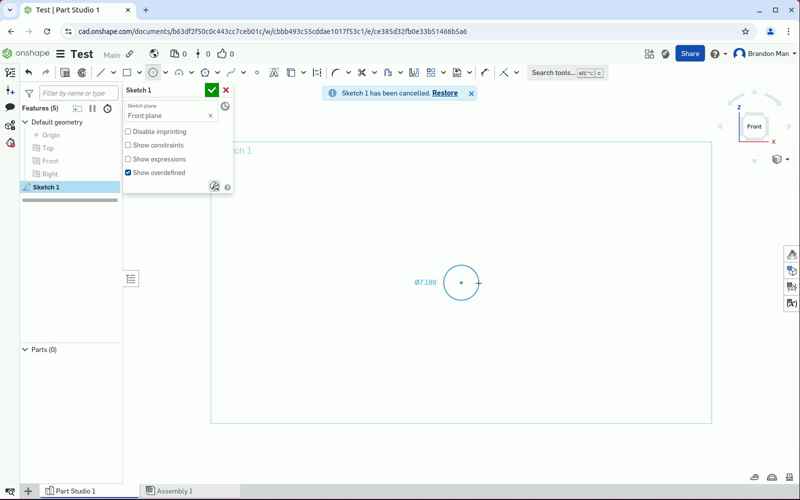
click(478, 282)
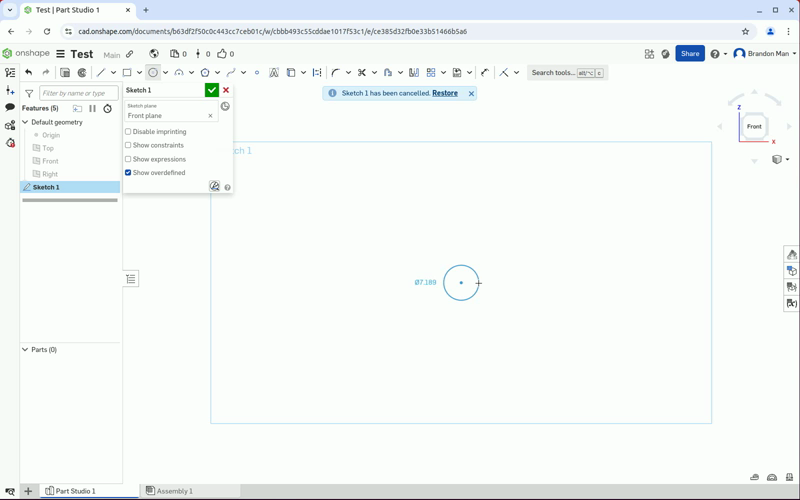
key(esc)
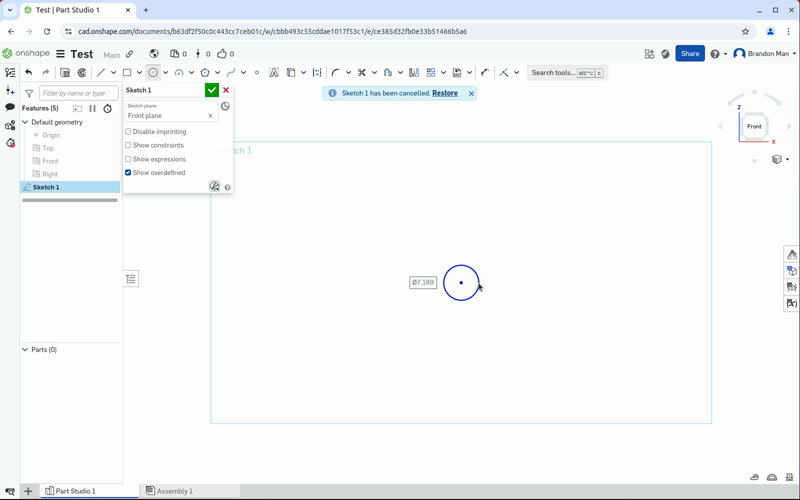
key(c)
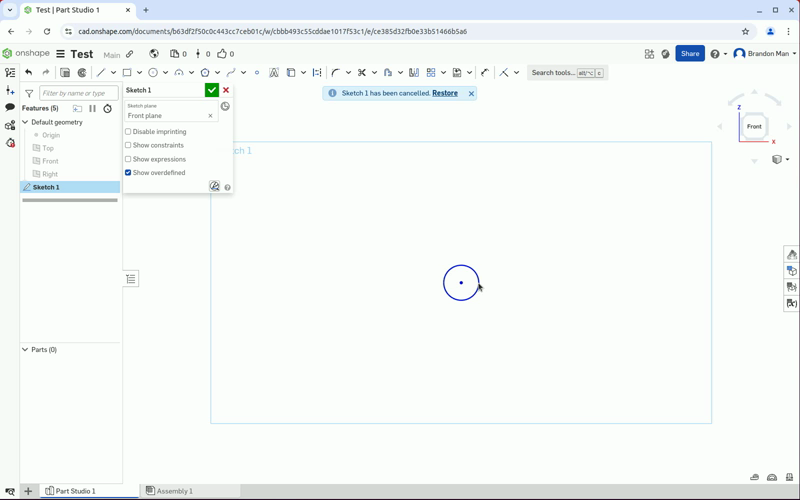
key_down(shift)
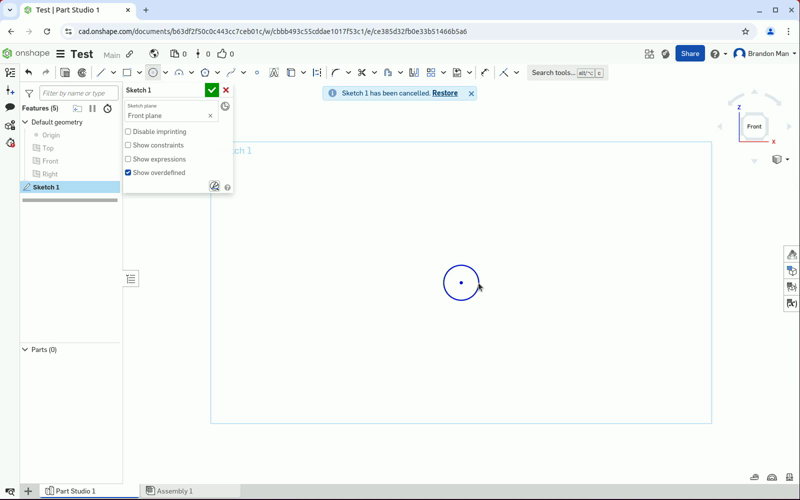
mouse_move(461, 282)
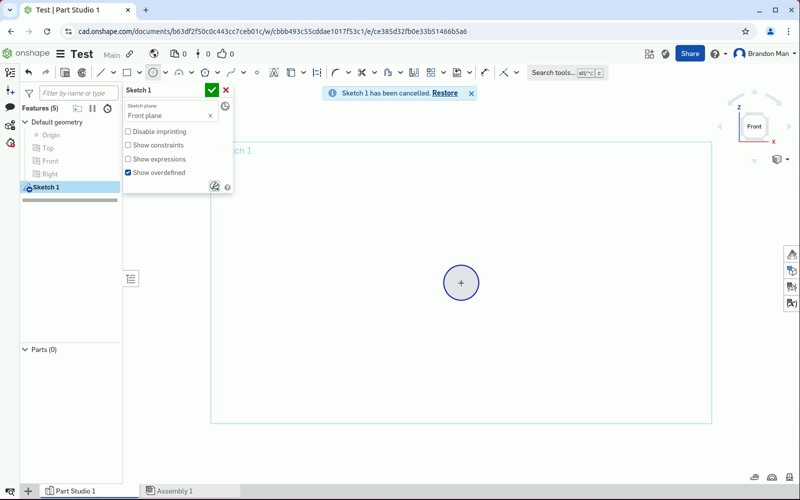
click(461, 282)
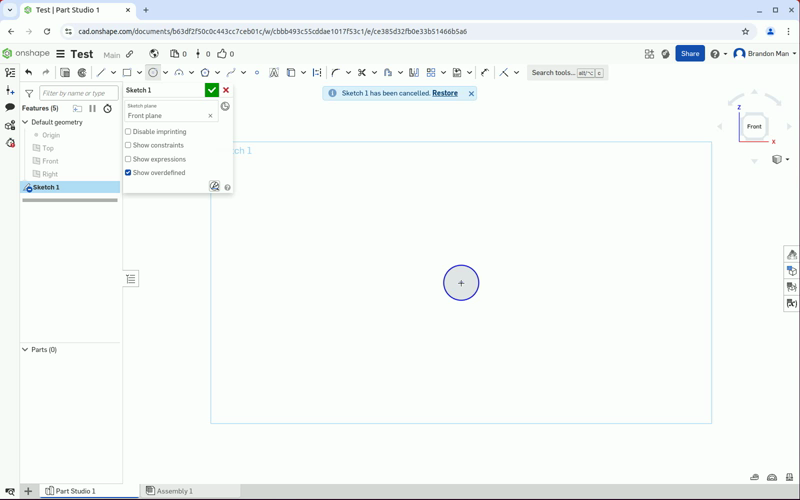
key_up(shift)
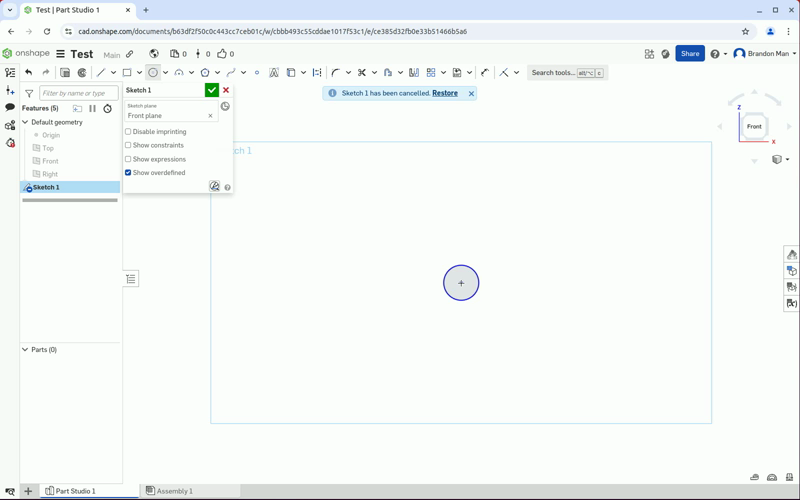
mouse_move(467, 282)
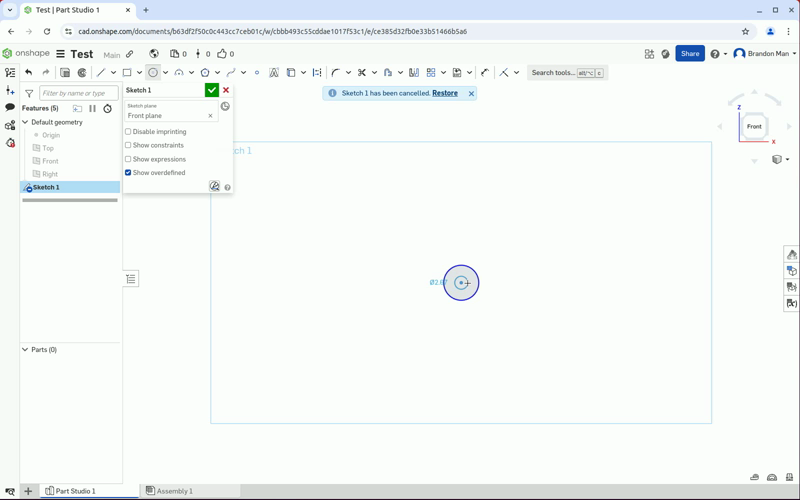
click(467, 282)
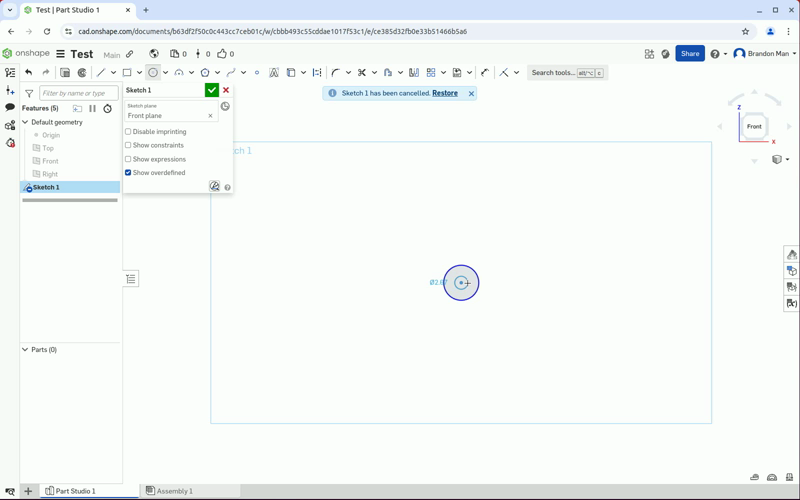
key(esc)
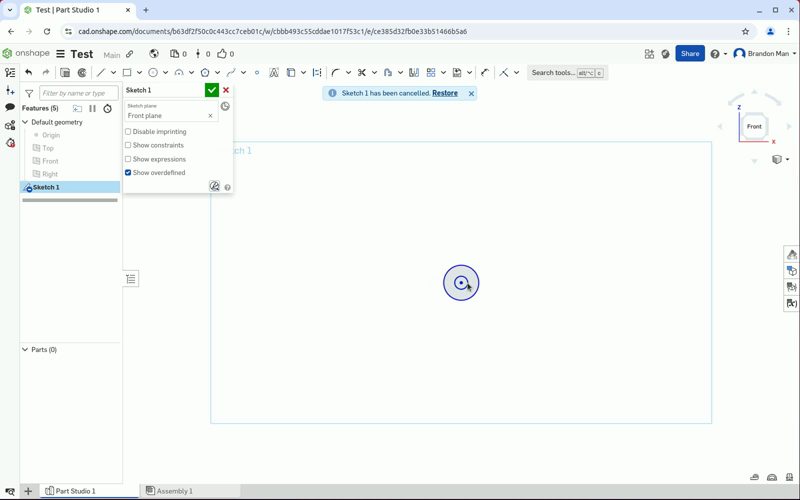
mouse_move(469, 285)
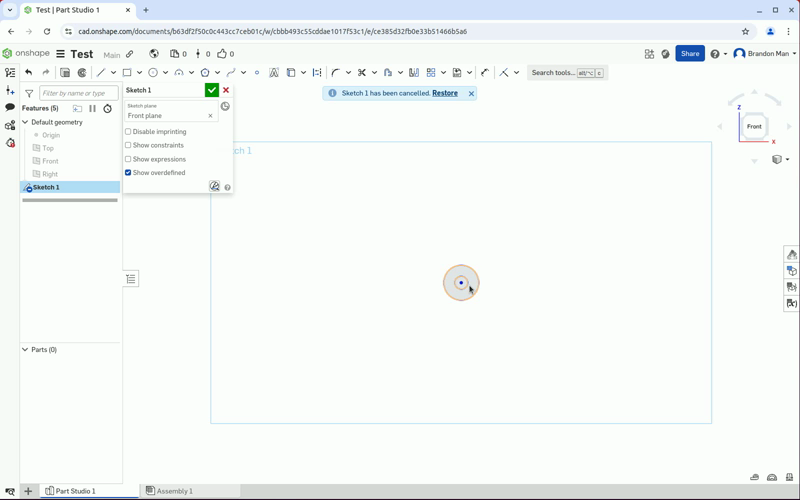
scroll(6)
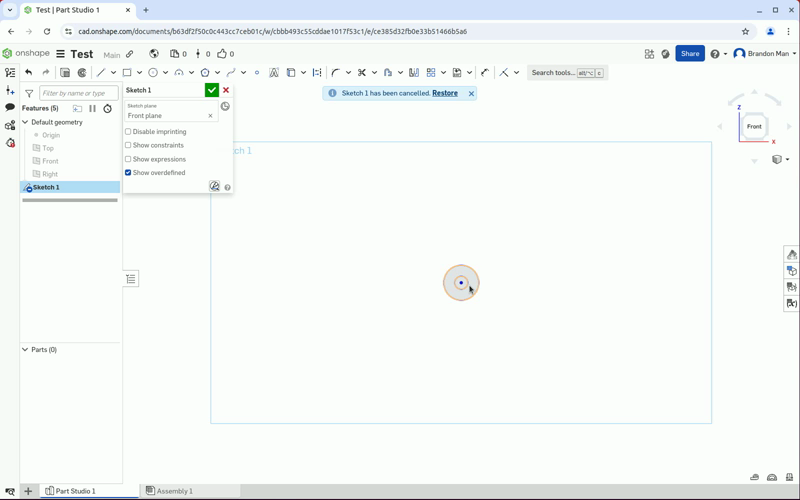
scroll(6)
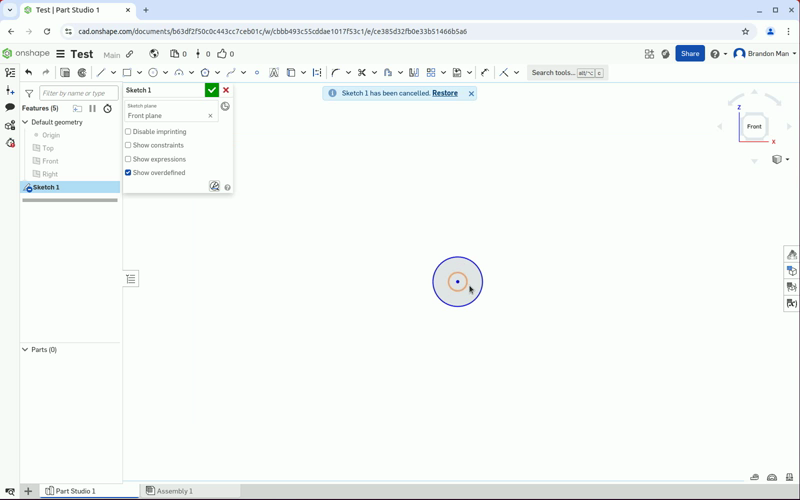
scroll(6)
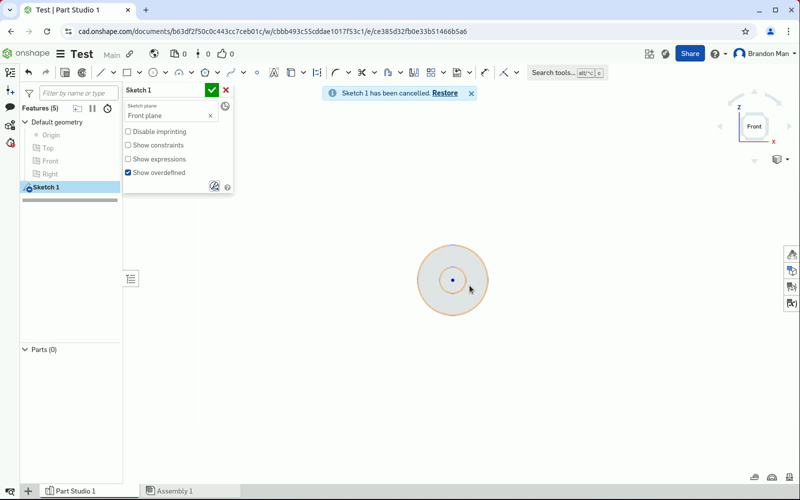
scroll(6)
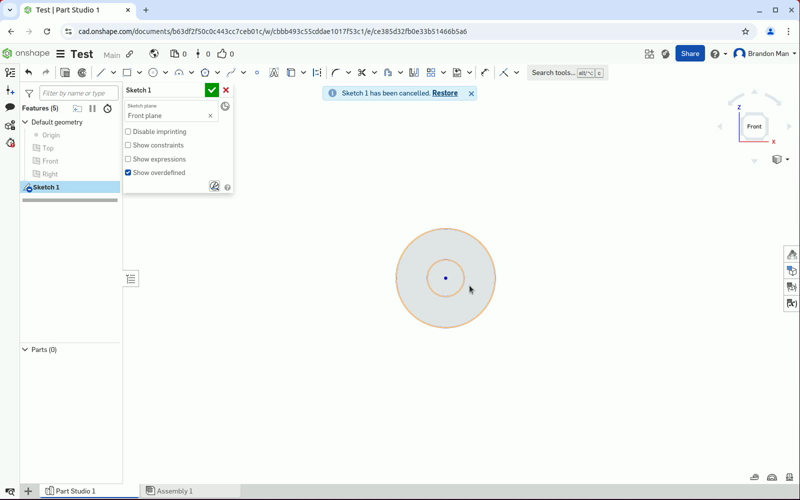
scroll(6)
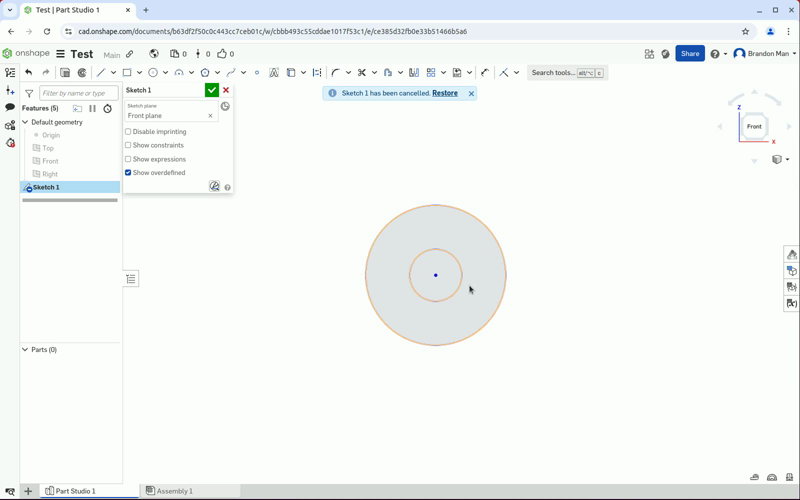
scroll(6)
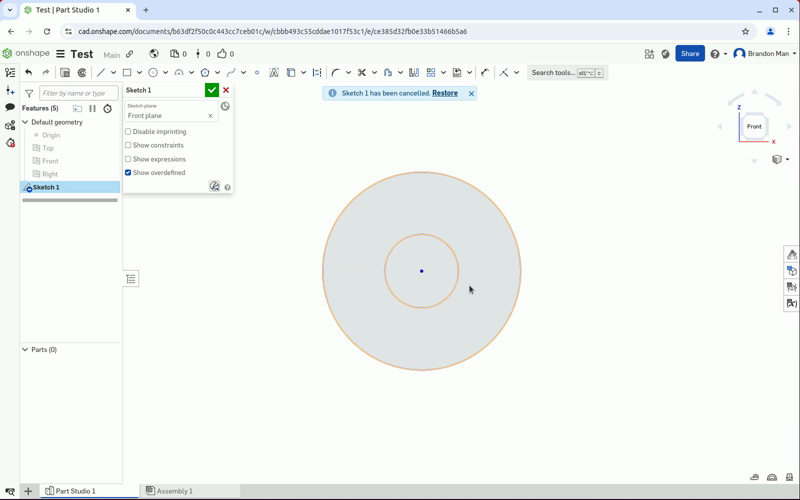
scroll(6)
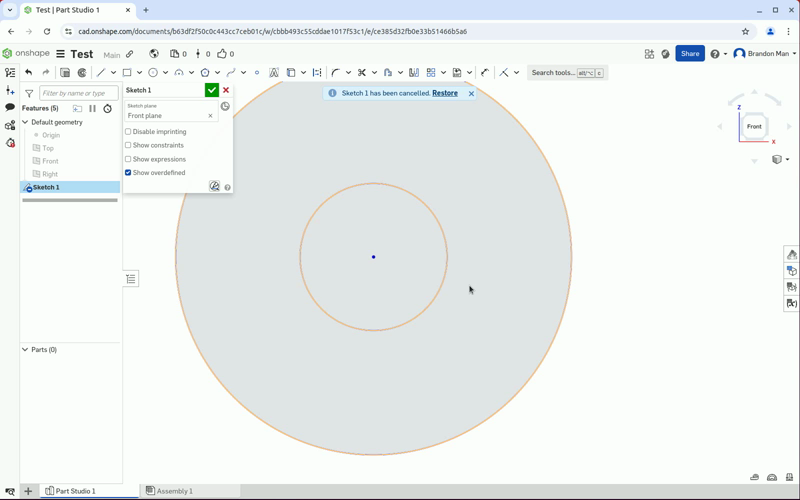
click(469, 285)
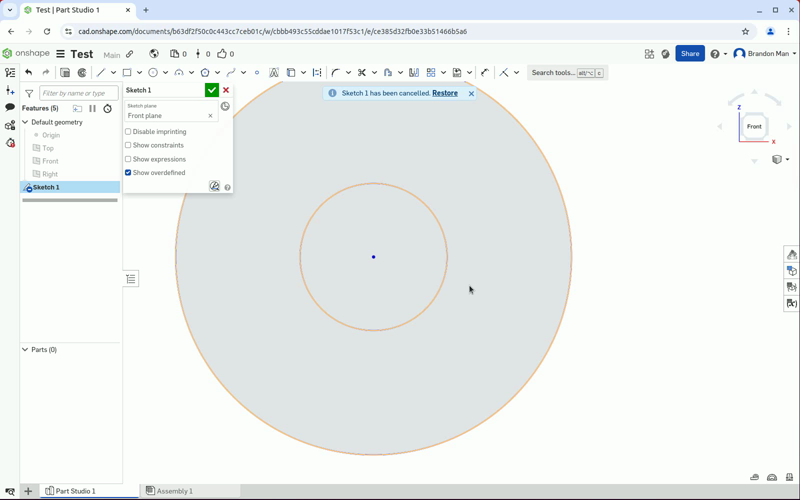
scroll(-6)
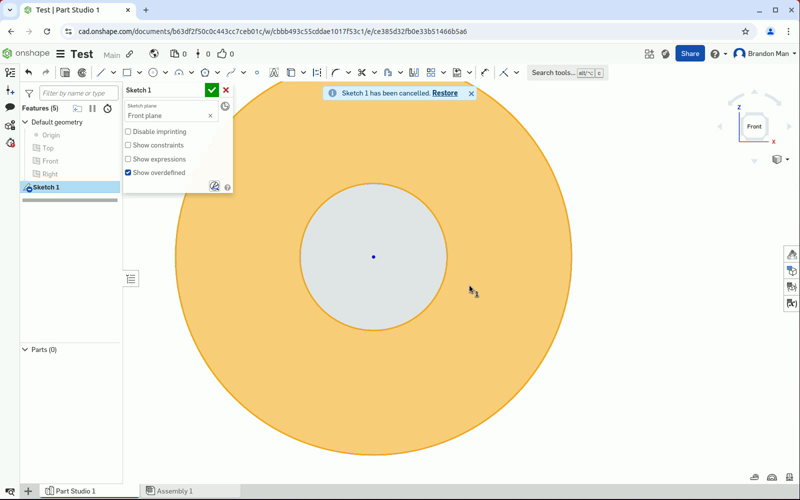
scroll(-6)
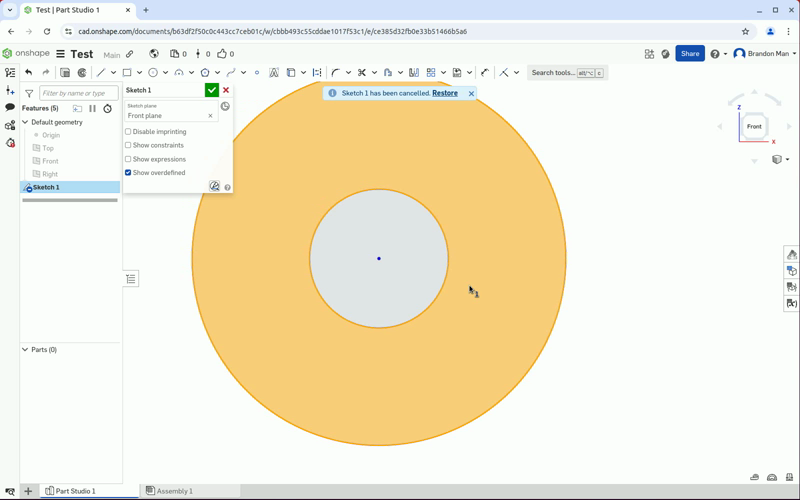
scroll(-6)
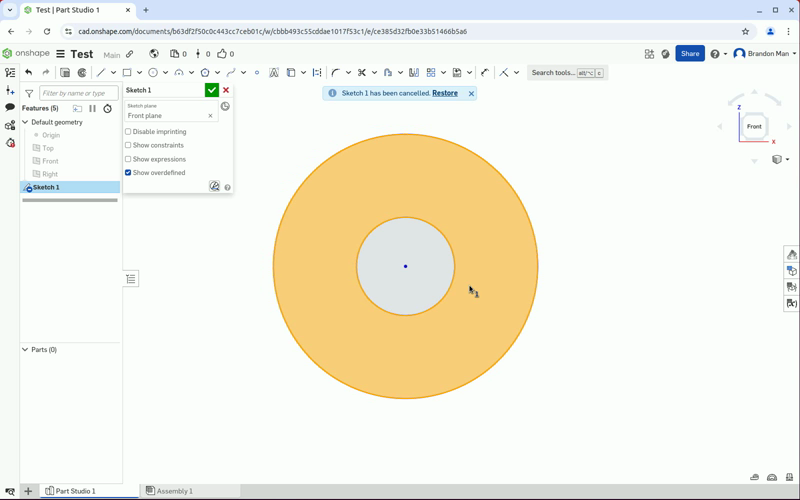
scroll(-6)
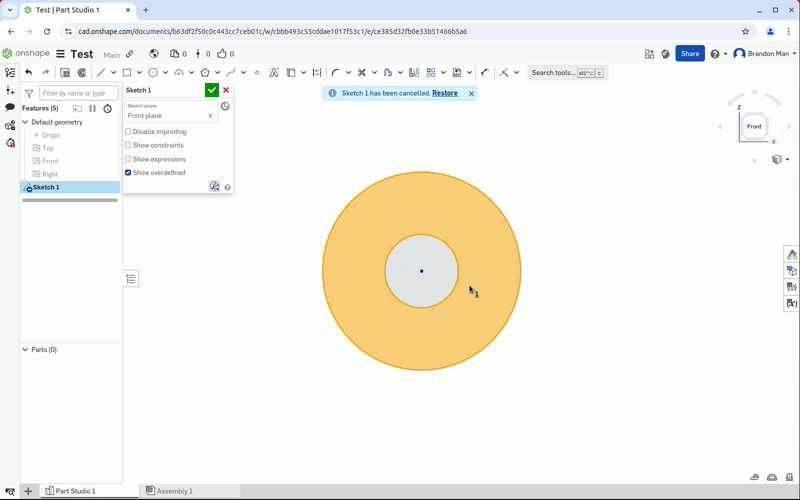
scroll(-6)
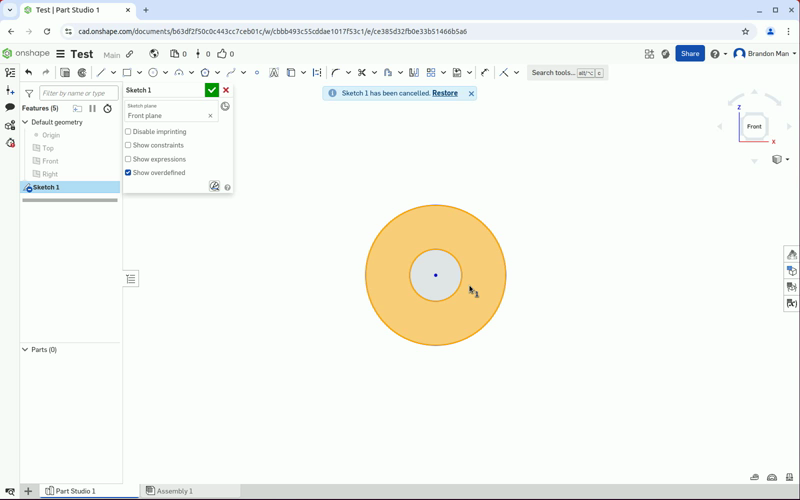
scroll(-6)
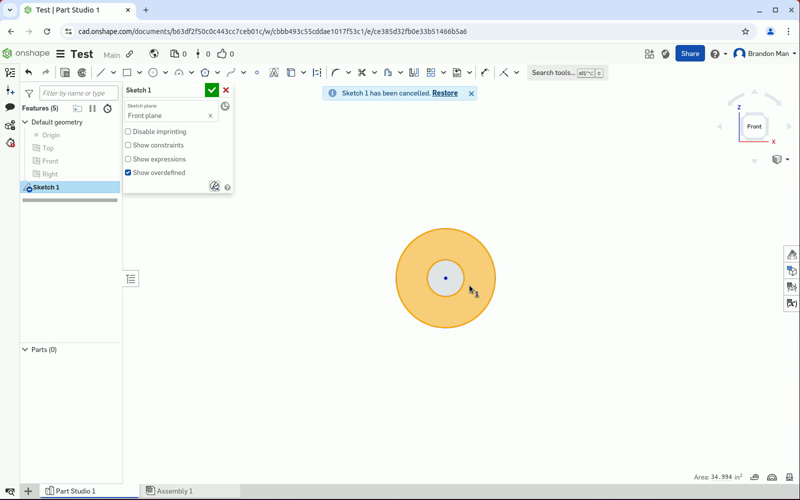
scroll(-6)
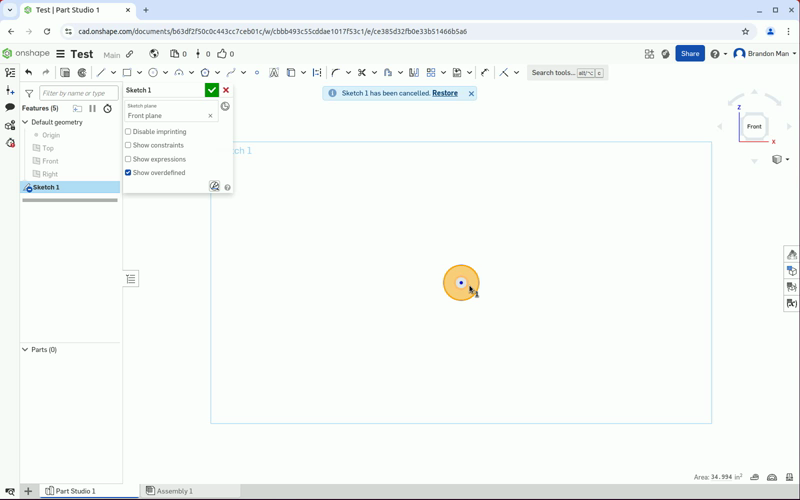
mouse_move(73, 352)
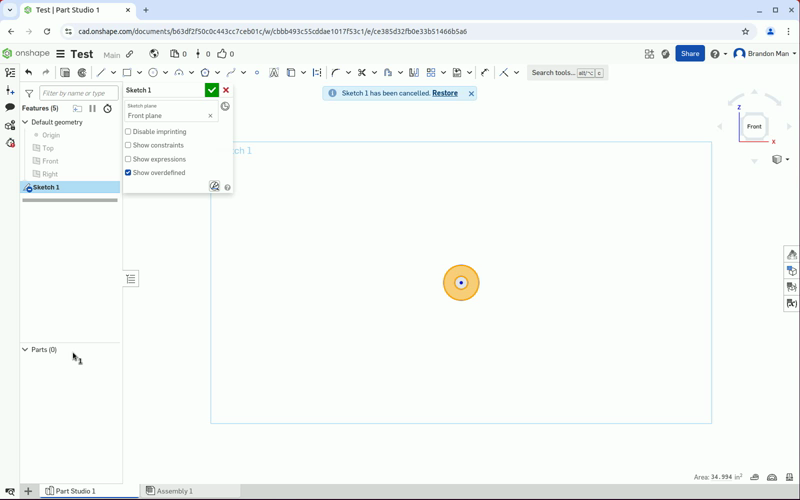
key(shift+y)
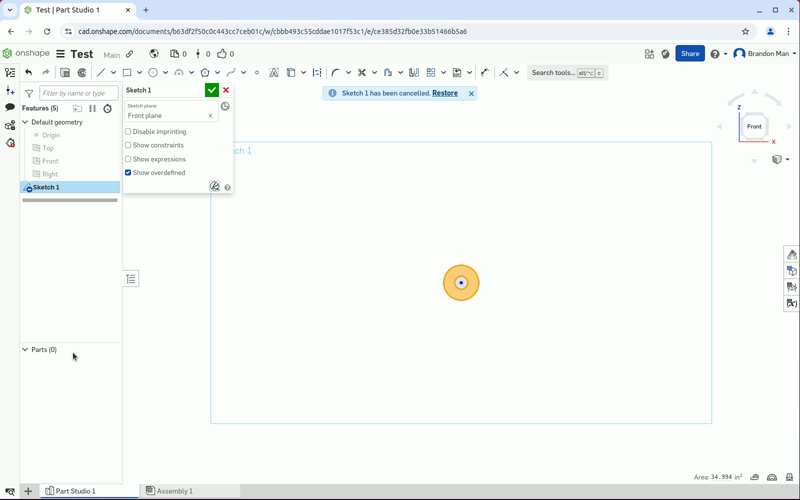
key(shift+e)
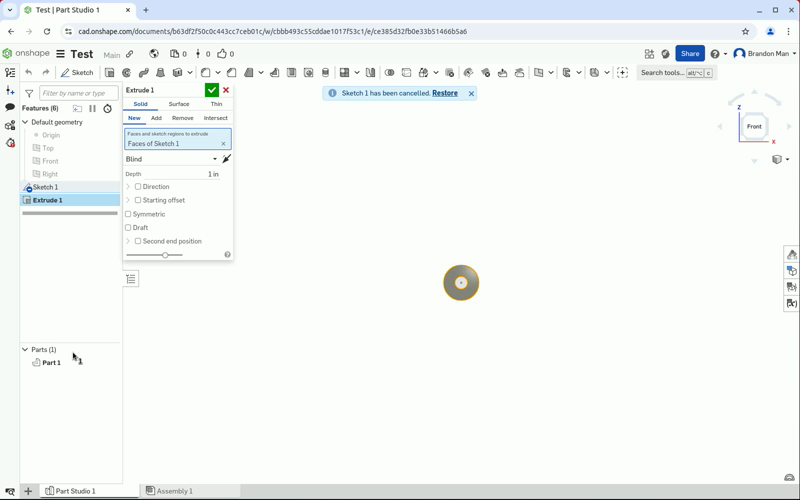
mouse_move(143, 106)
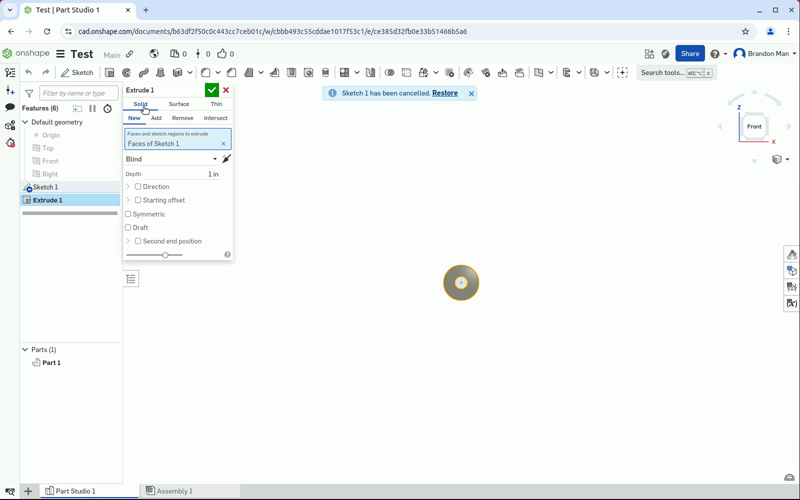
click(143, 106)
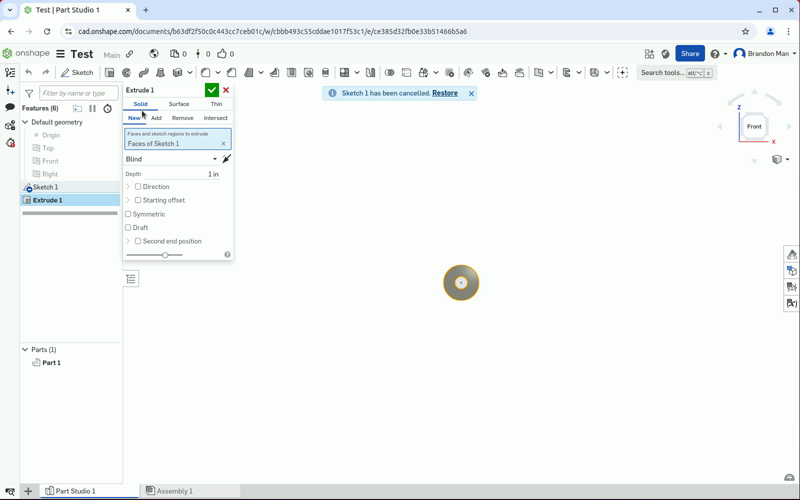
mouse_move(137, 120)
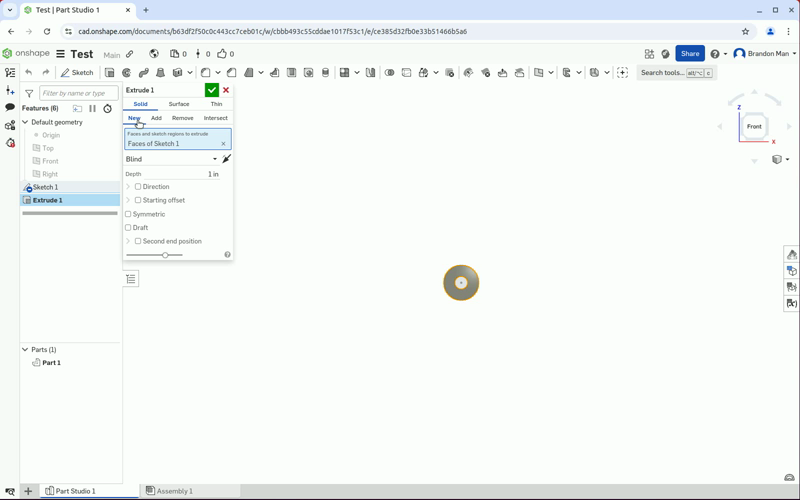
click(137, 120)
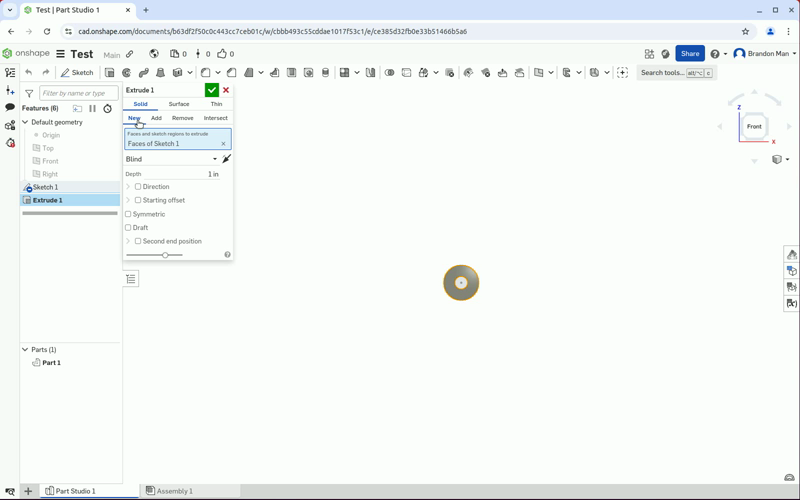
key(tab, 4)
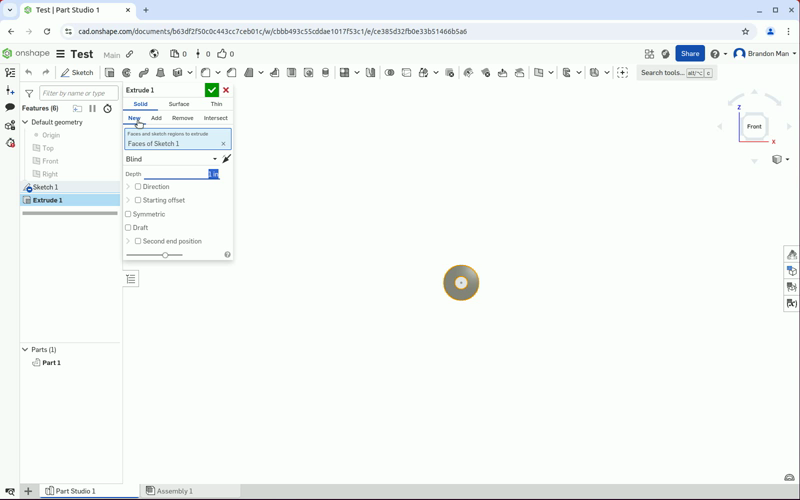
text(2.408)
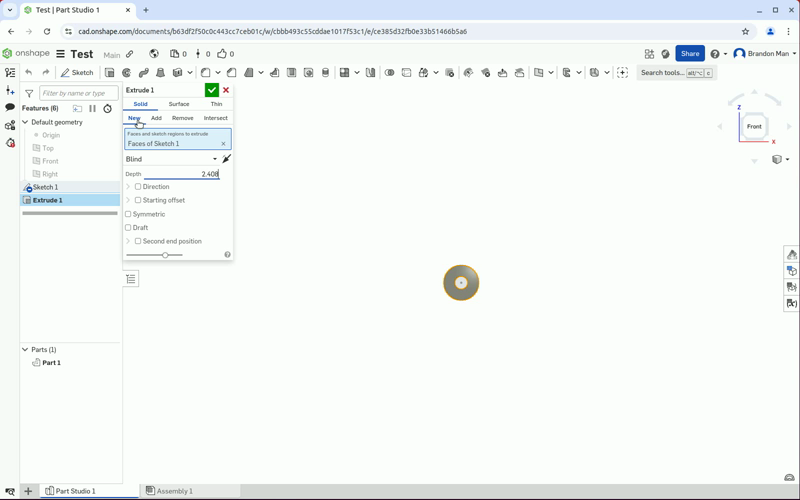
key(tab, 3)
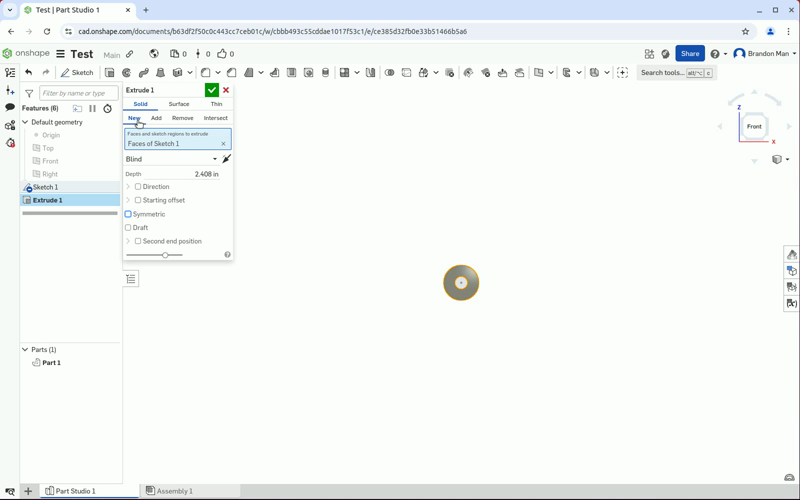
key(space)
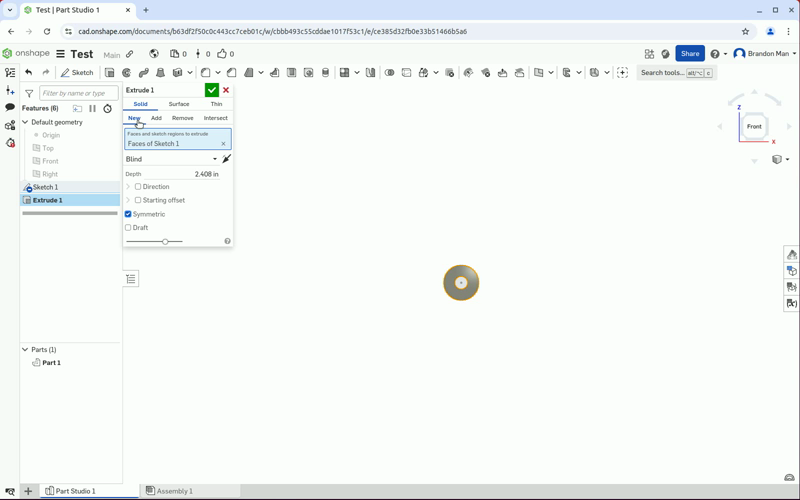
key(enter)
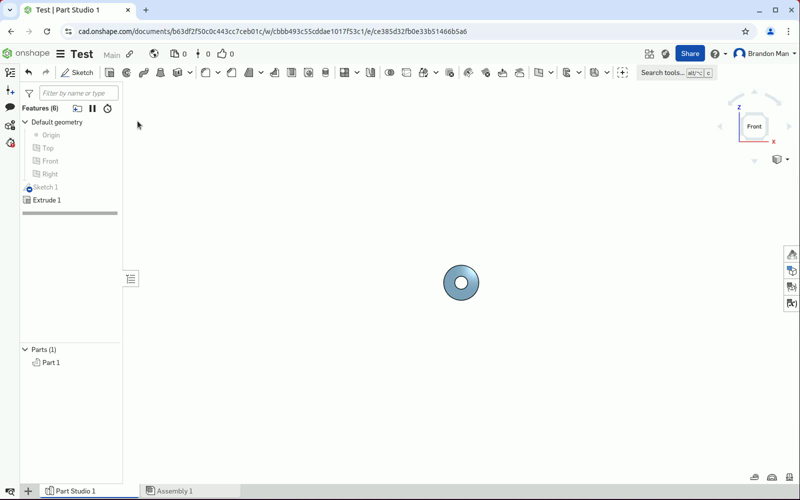
key(shift+h)
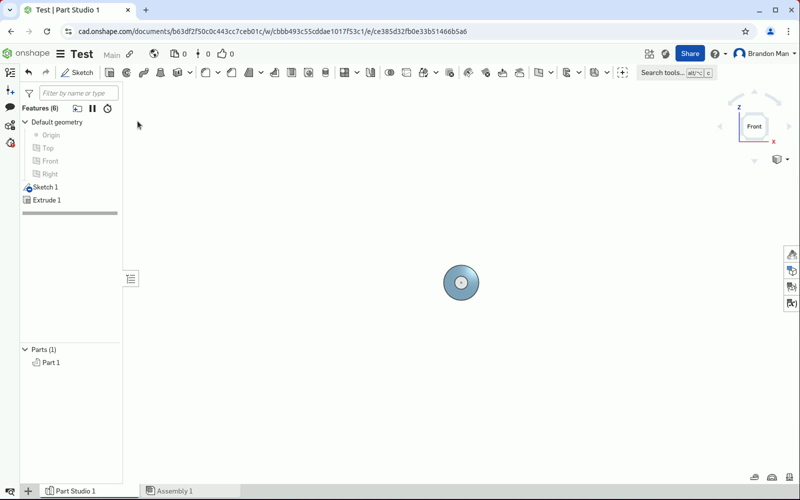
key(shift+h)
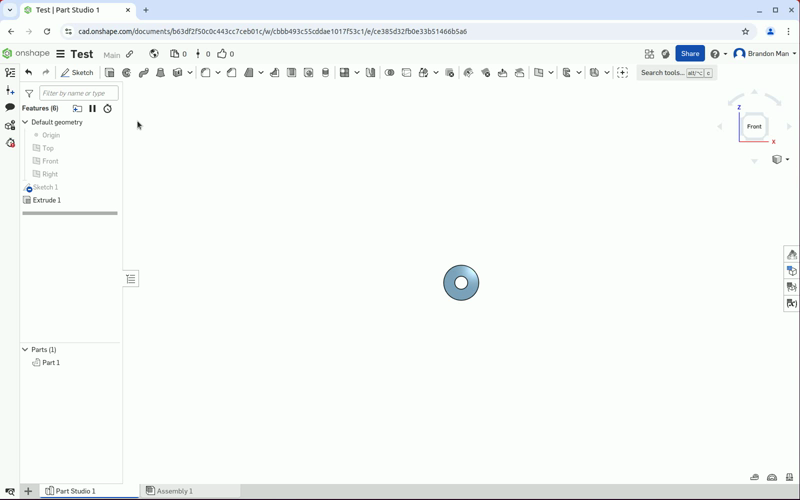
mouse_move(73, 189)
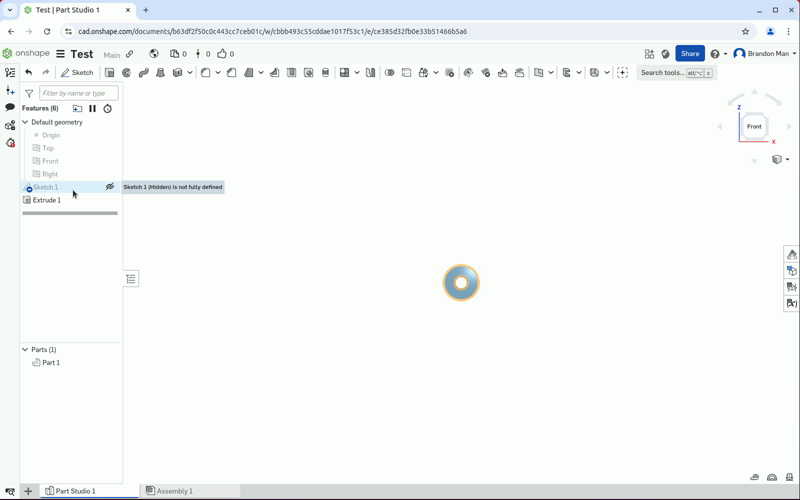
click(73, 189)
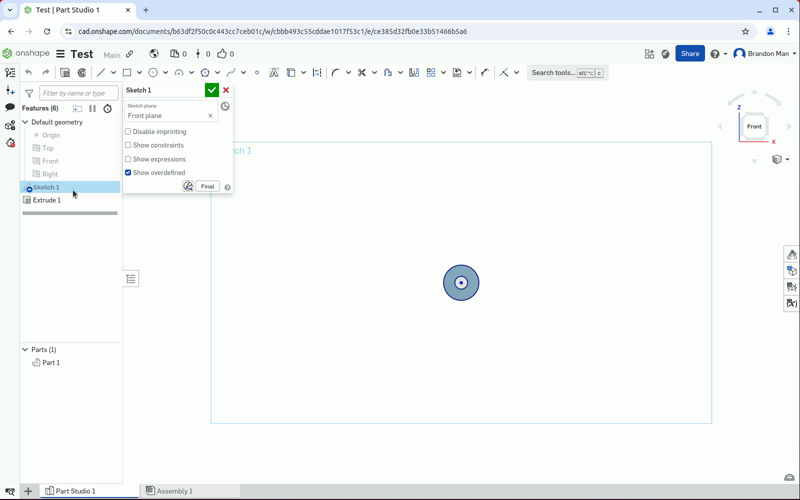
mouse_move(229, 92)
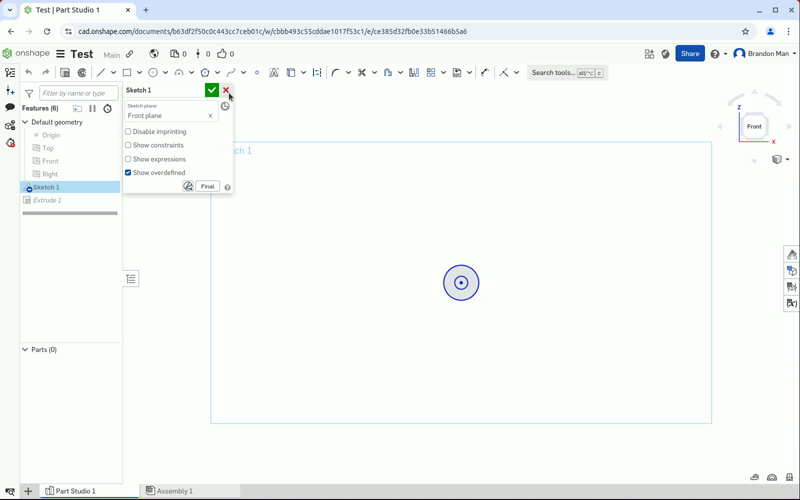
click(229, 92)
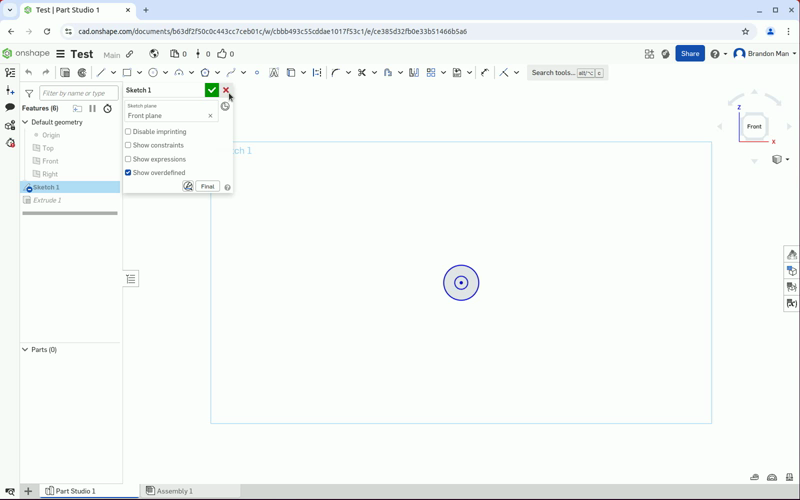
key(shift+s)
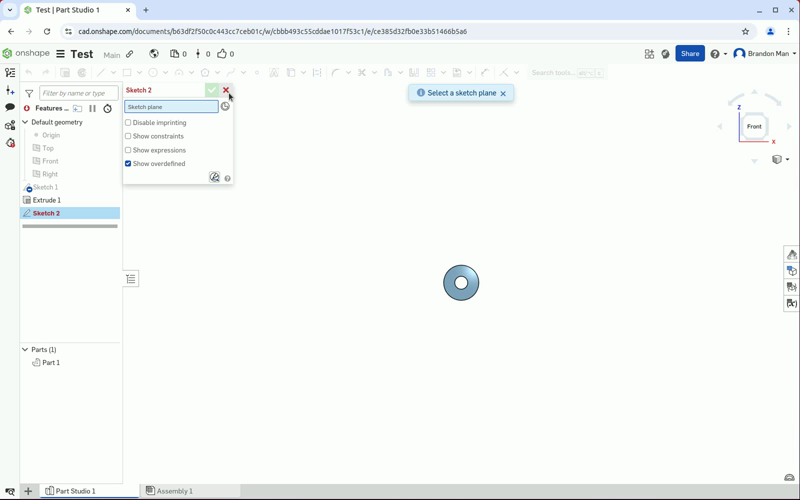
mouse_move(73, 163)
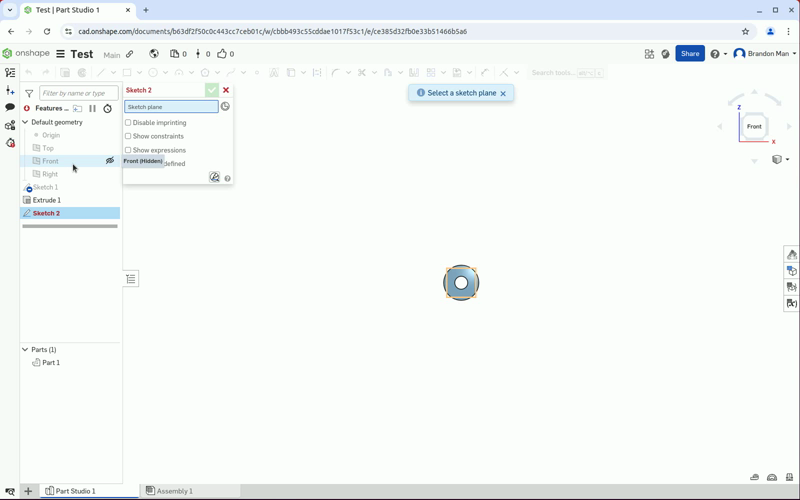
click(73, 163)
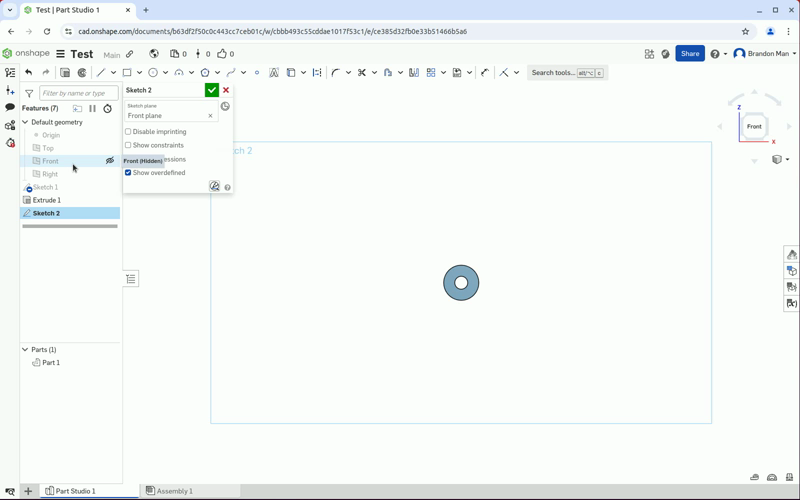
mouse_move(73, 352)
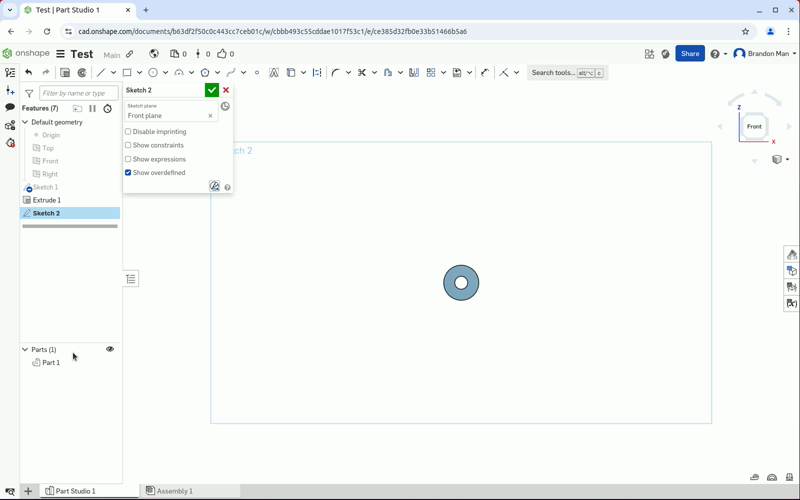
key(y)
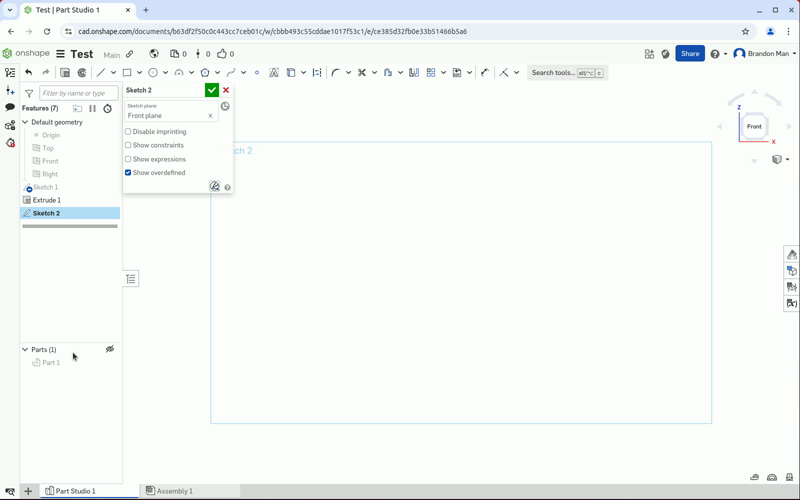
key(a)
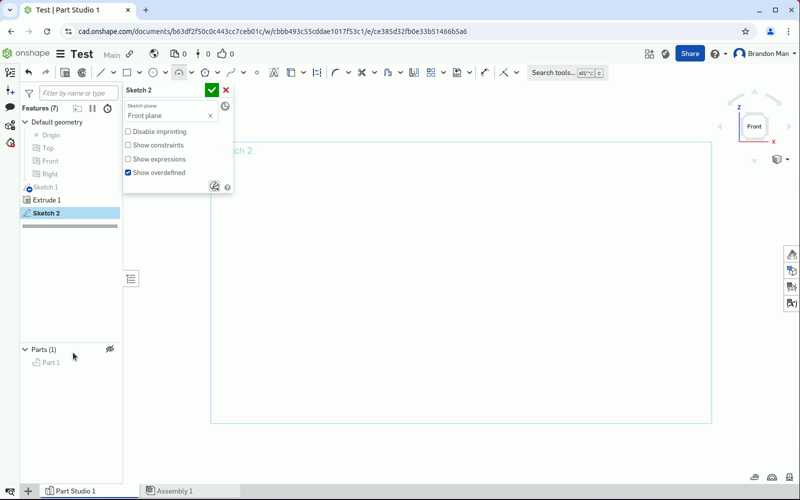
key_down(shift)
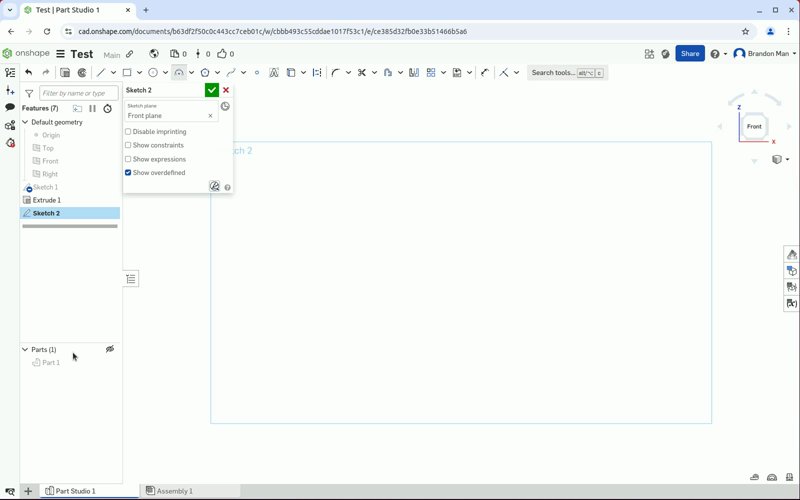
mouse_move(444, 281)
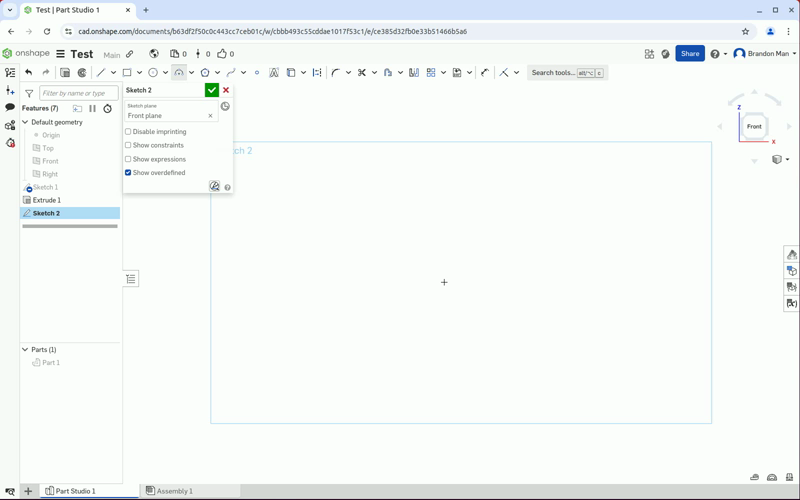
click(444, 281)
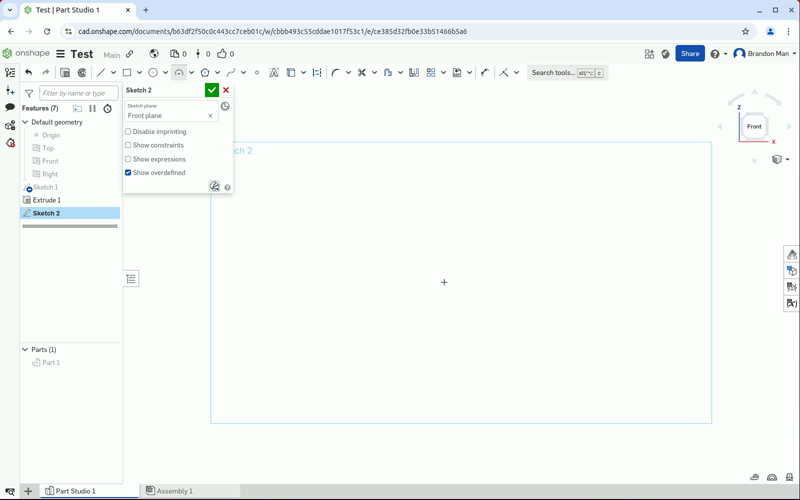
key_up(shift)
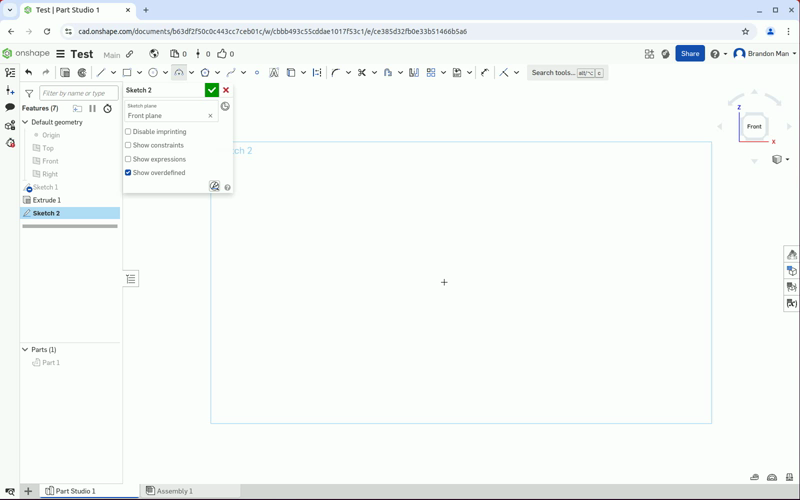
key_down(shift)
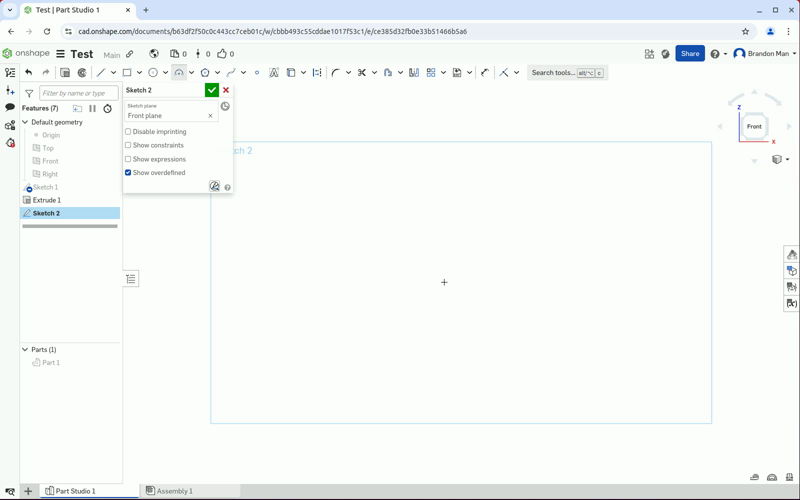
mouse_move(478, 281)
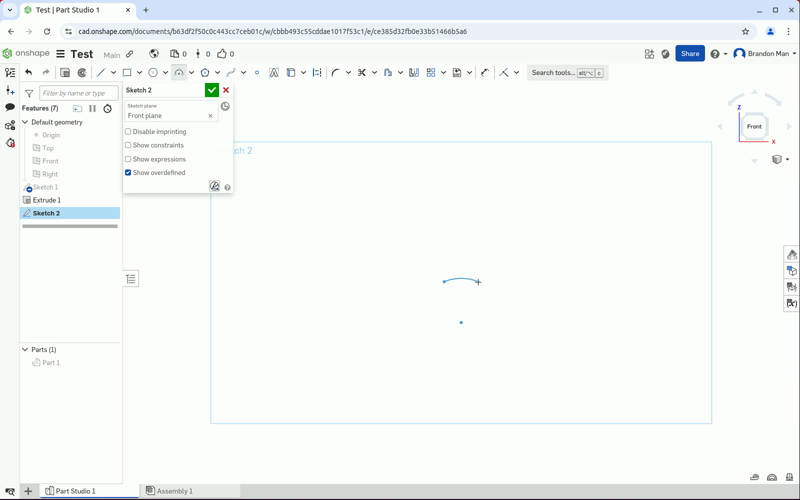
click(478, 281)
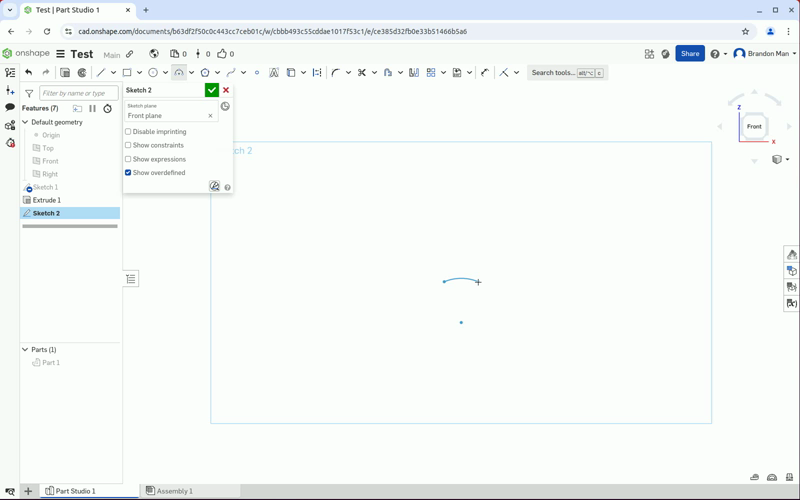
mouse_move(461, 266)
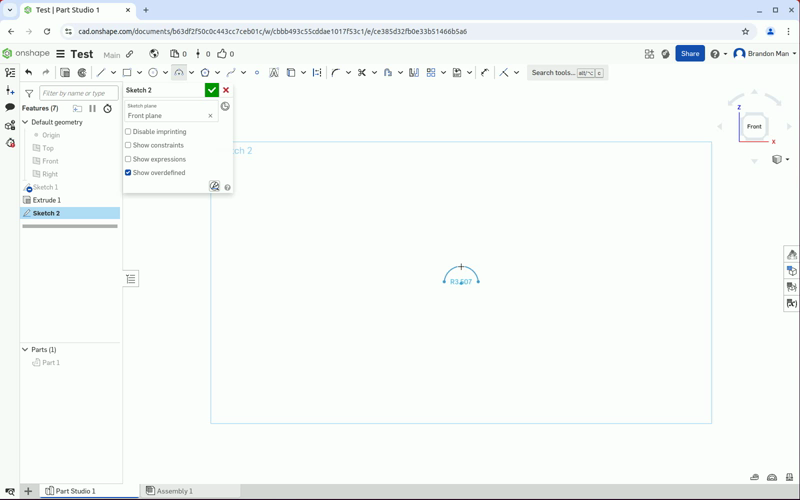
click(461, 266)
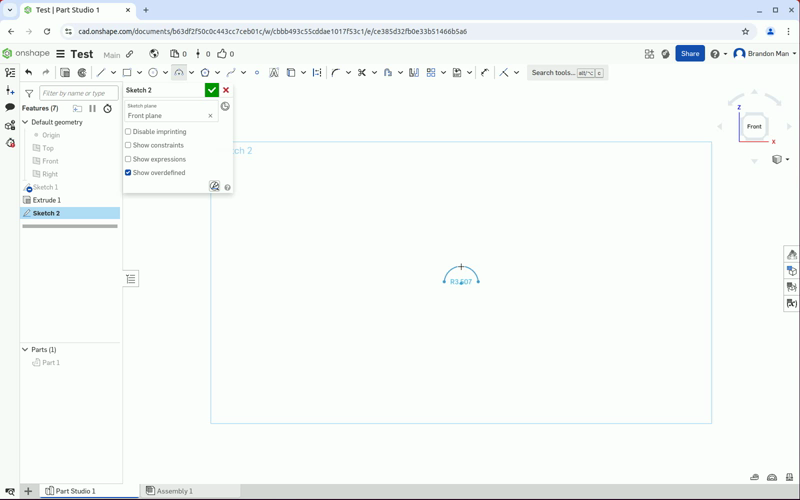
key_up(shift)
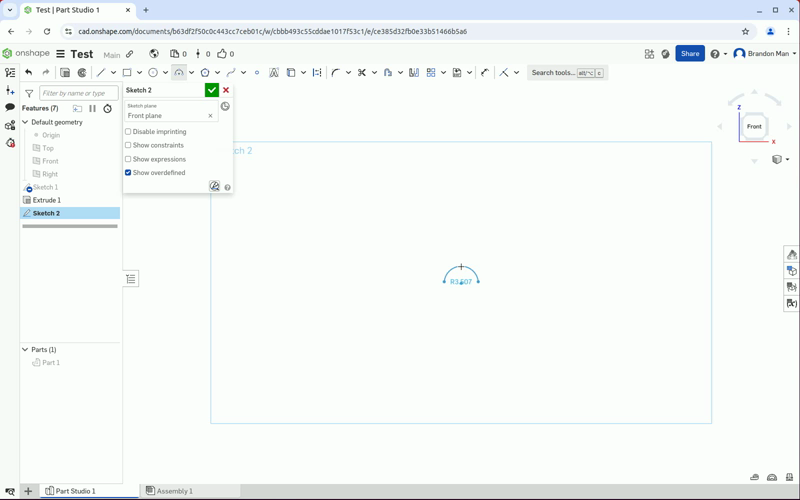
key(esc)
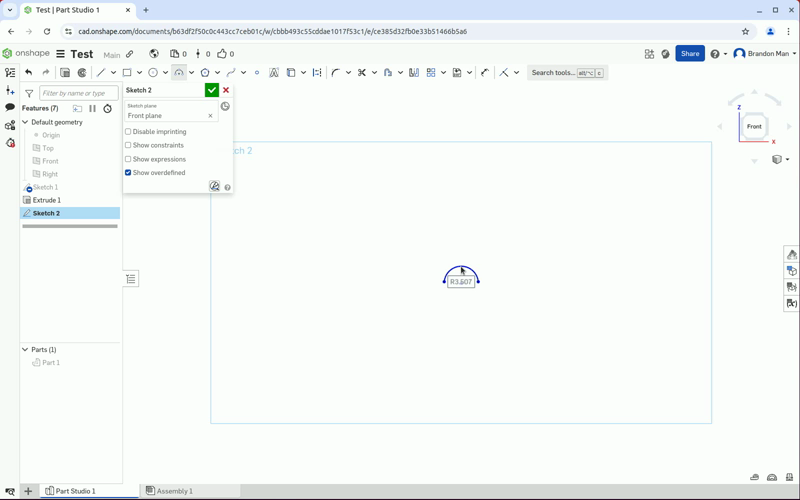
key(l)
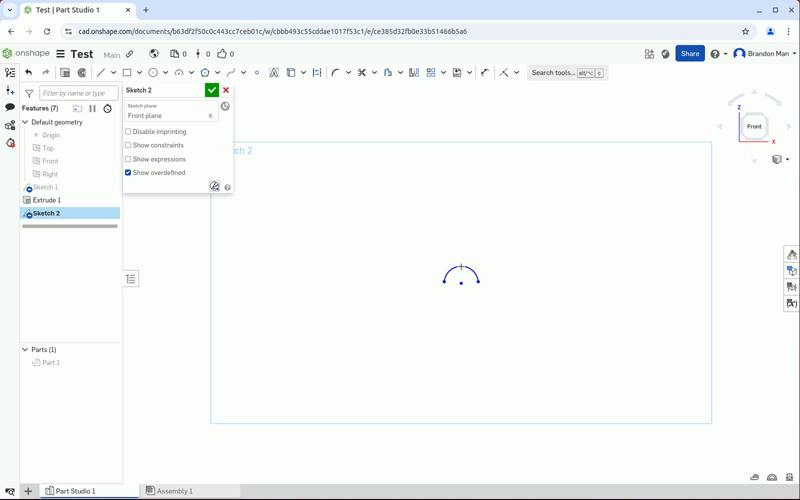
mouse_move(478, 281)
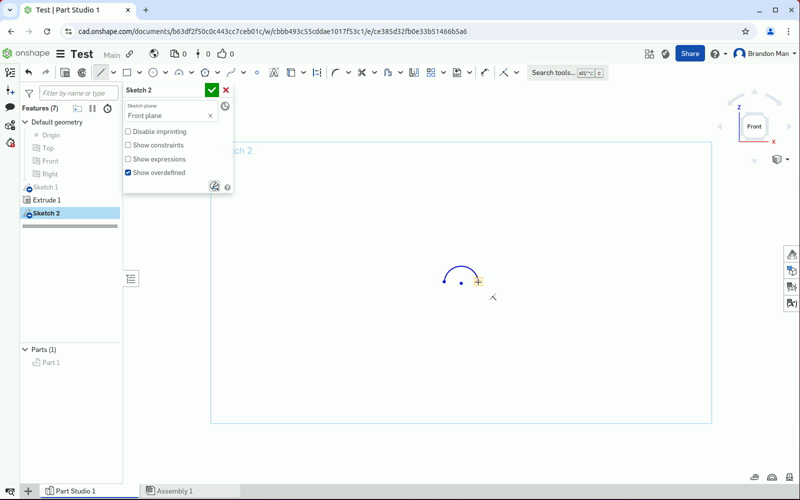
click(478, 281)
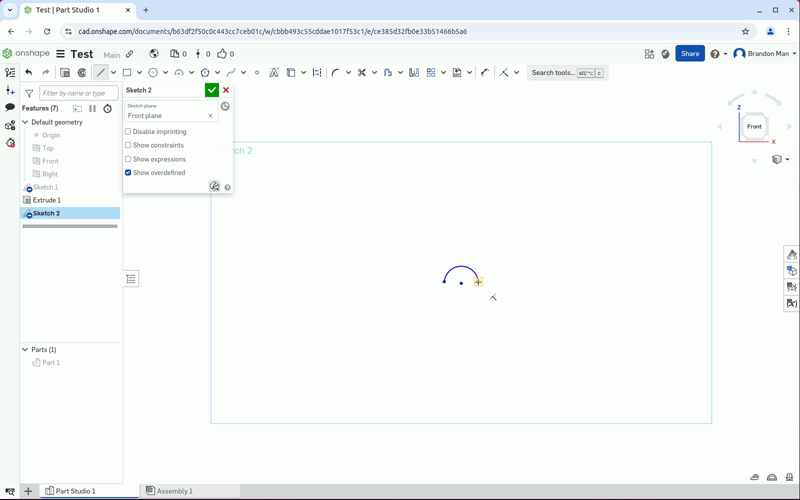
key_down(shift)
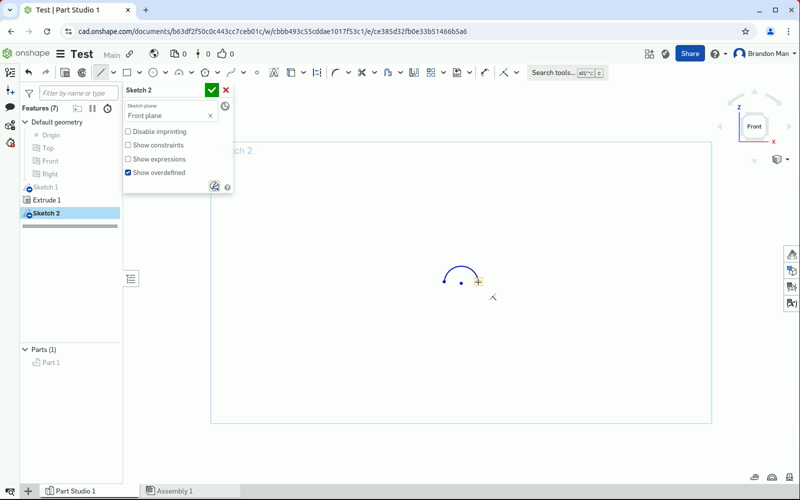
mouse_move(468, 187)
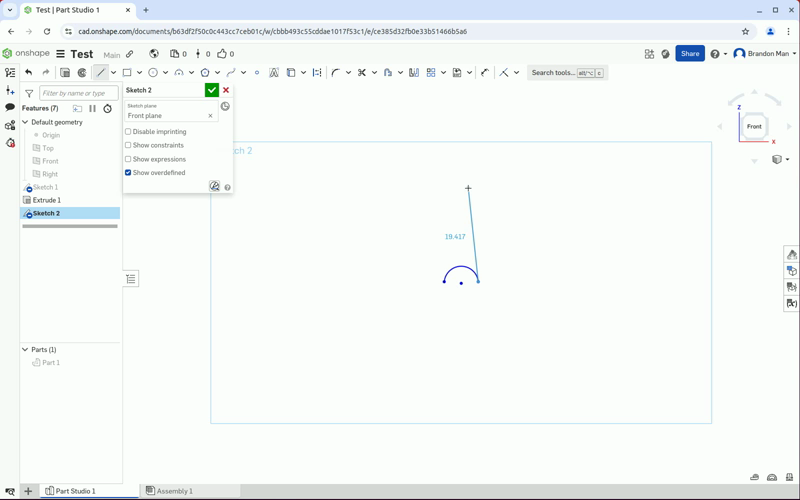
click(468, 187)
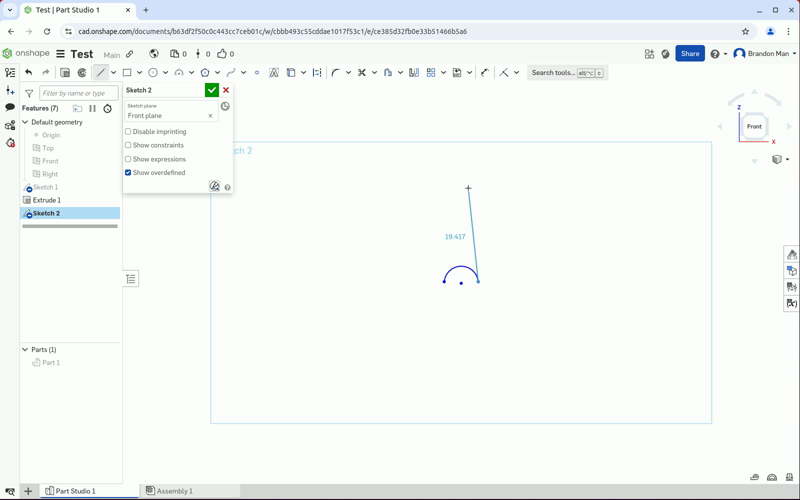
key_up(shift)
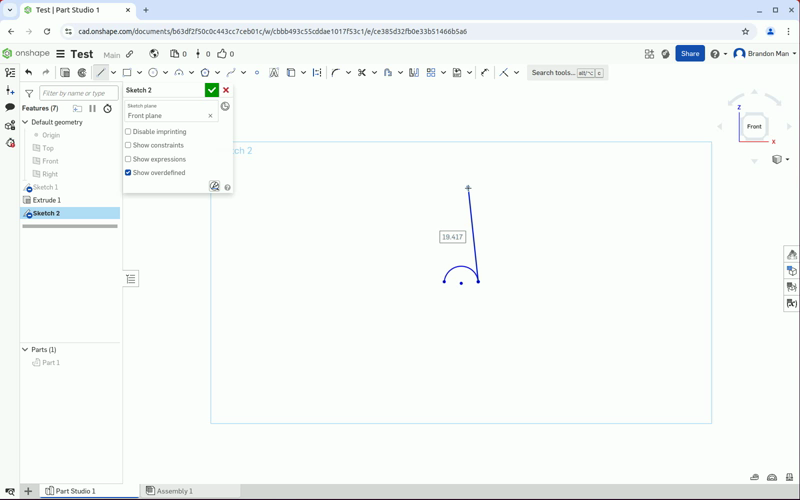
key(esc)
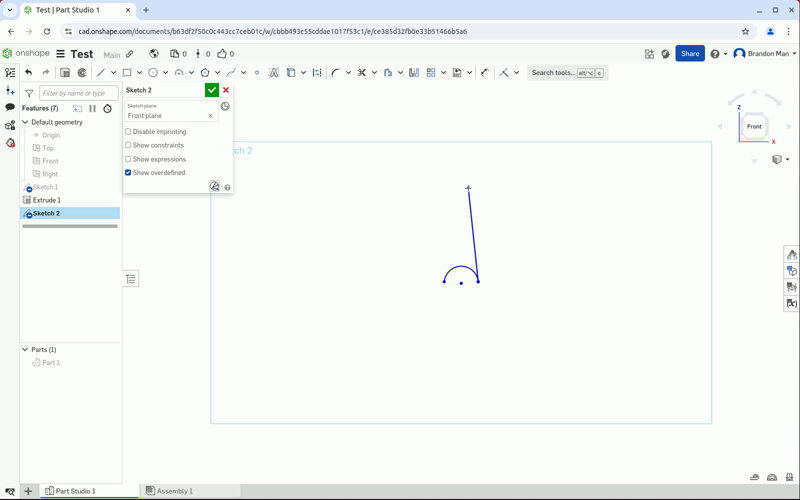
key(a)
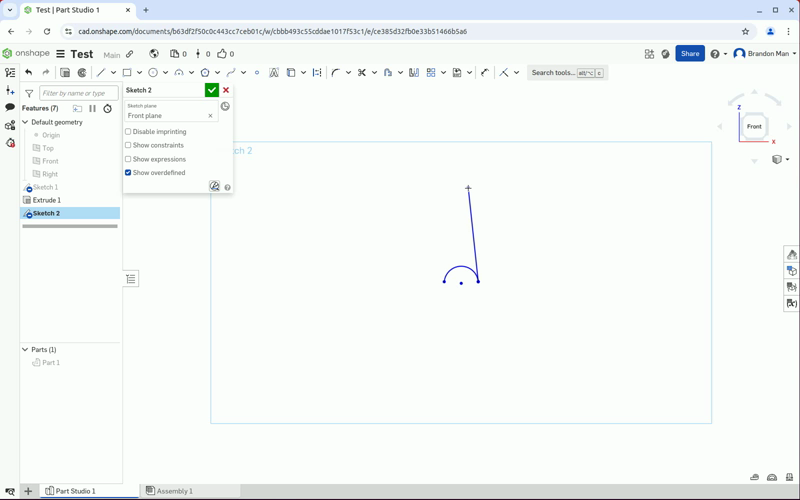
mouse_move(468, 187)
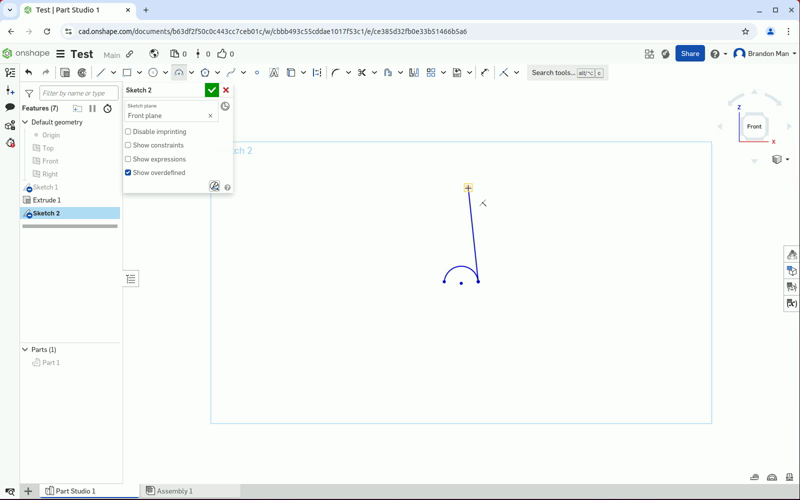
click(468, 187)
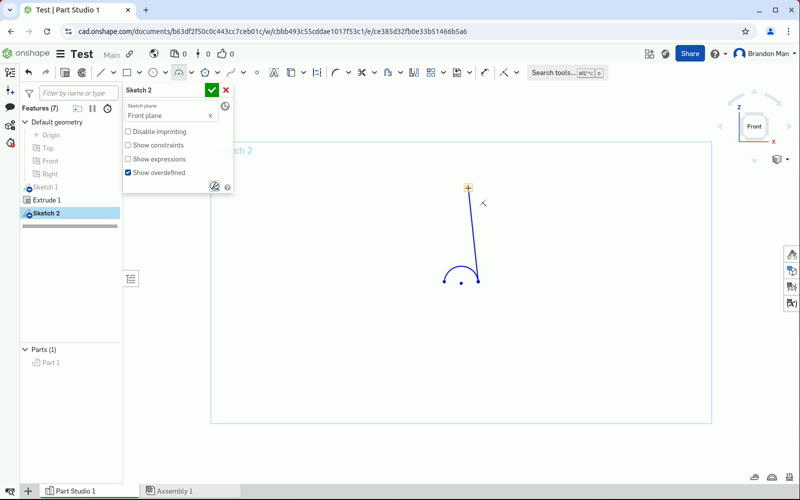
key_down(shift)
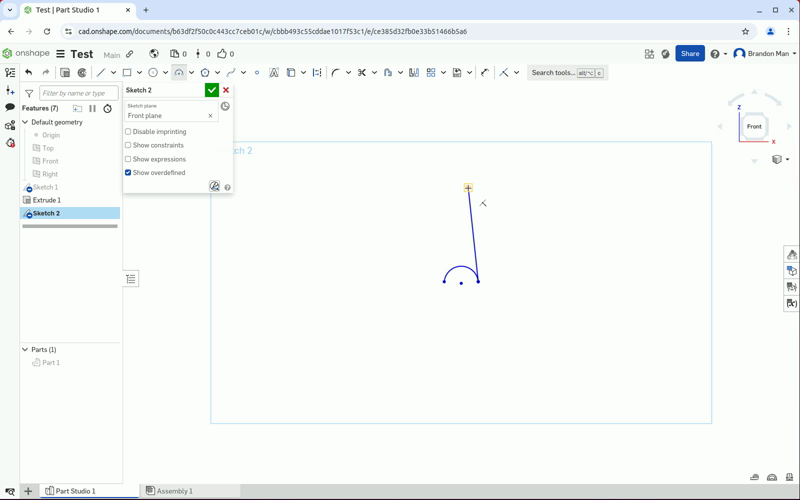
mouse_move(453, 187)
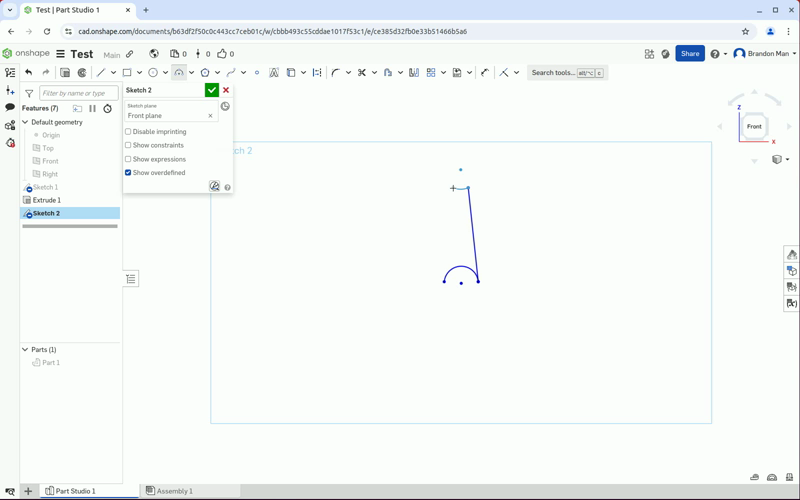
click(453, 187)
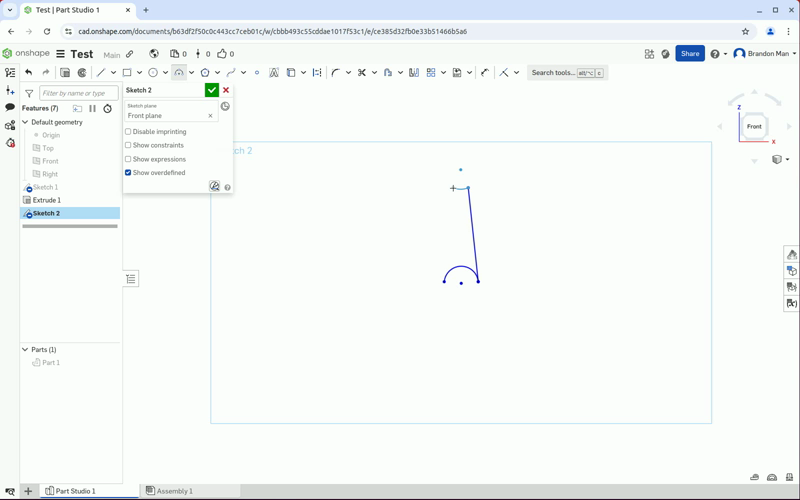
mouse_move(460, 190)
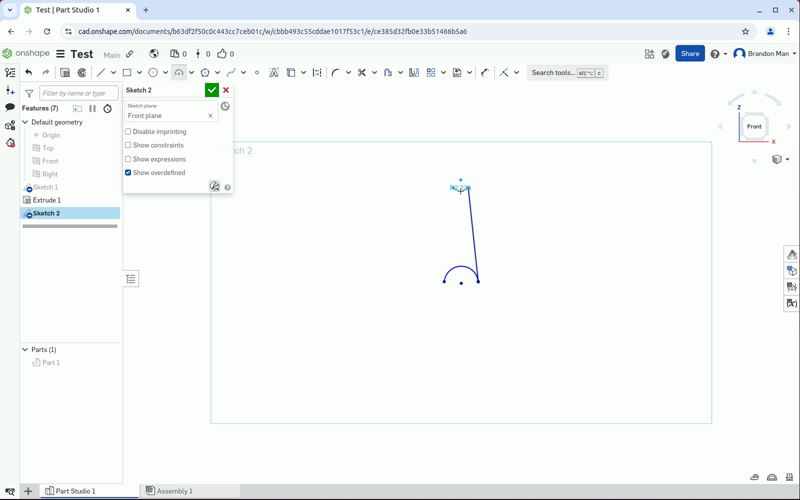
click(460, 190)
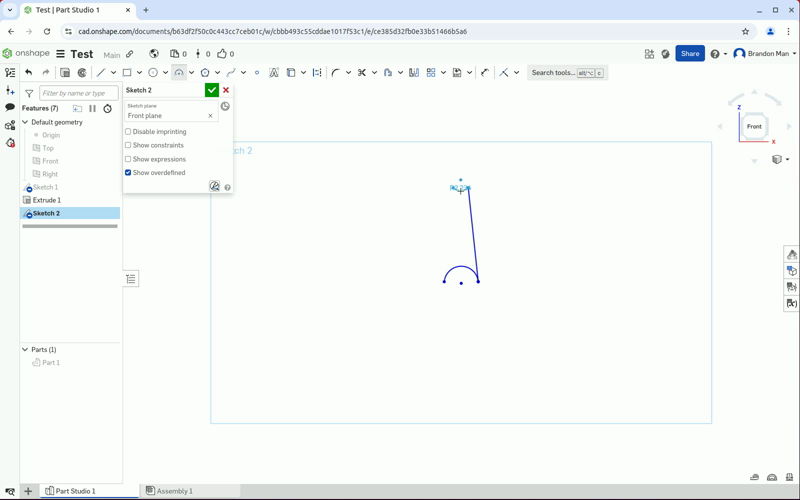
key_up(shift)
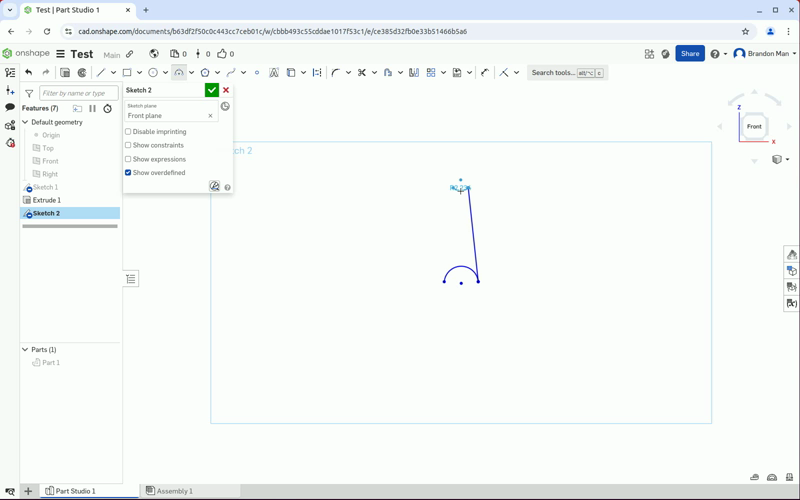
key(esc)
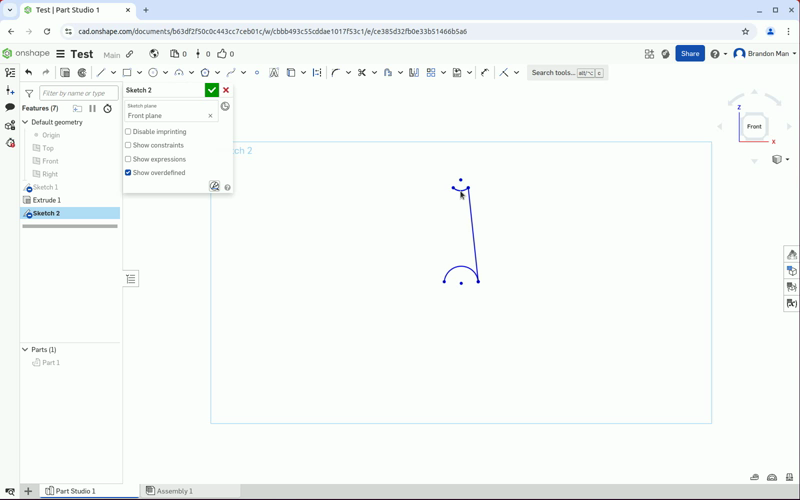
key(l)
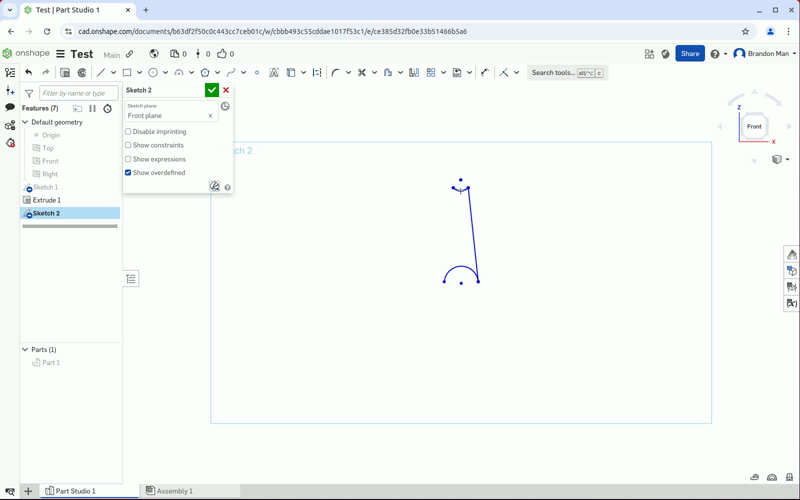
mouse_move(453, 187)
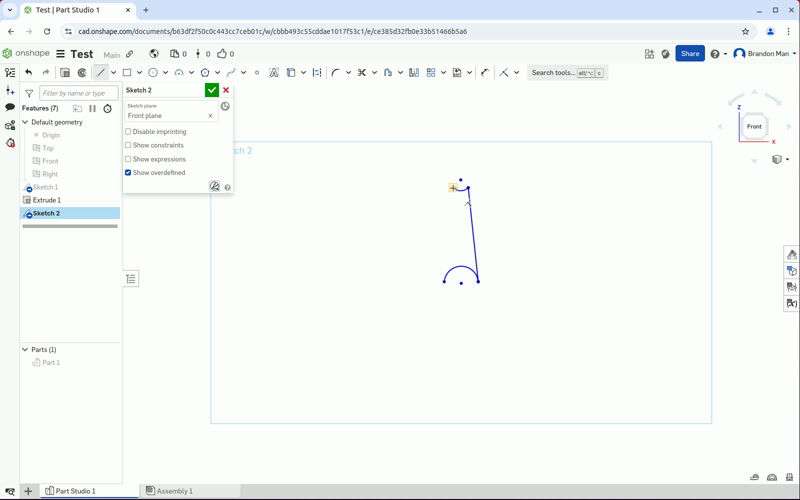
click(453, 187)
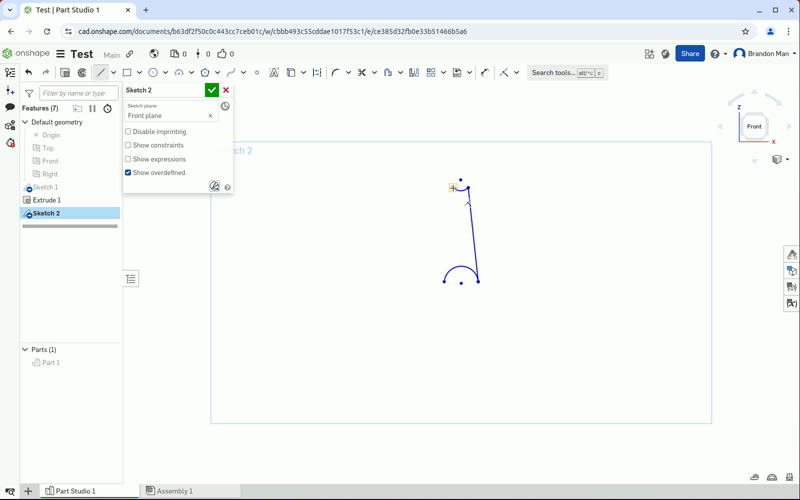
key_down(shift)
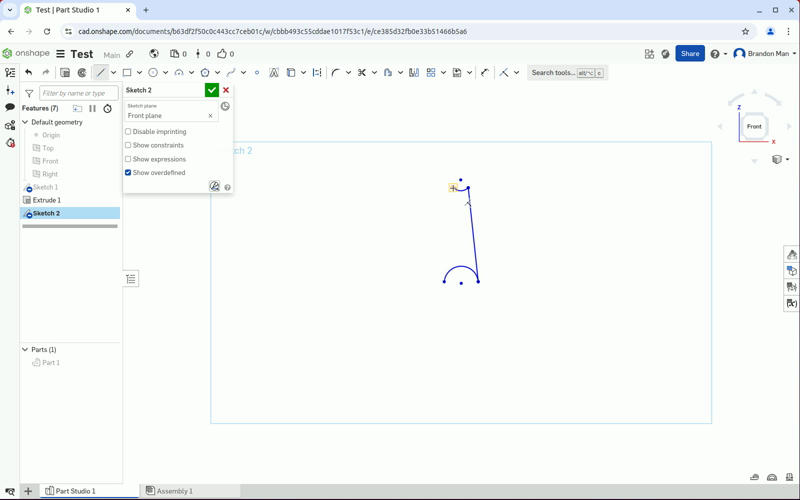
mouse_move(444, 281)
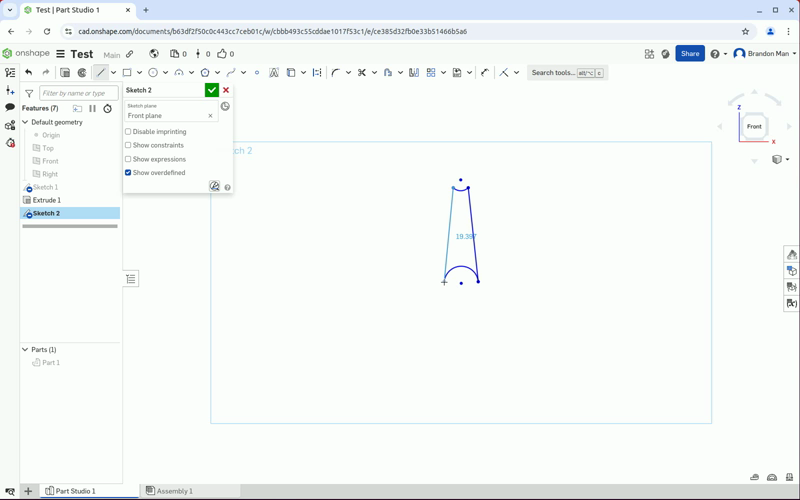
key_up(shift)
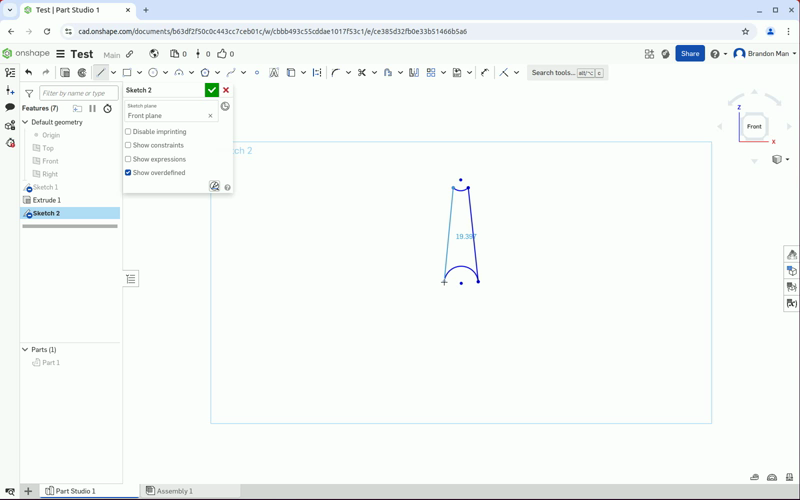
click(444, 281)
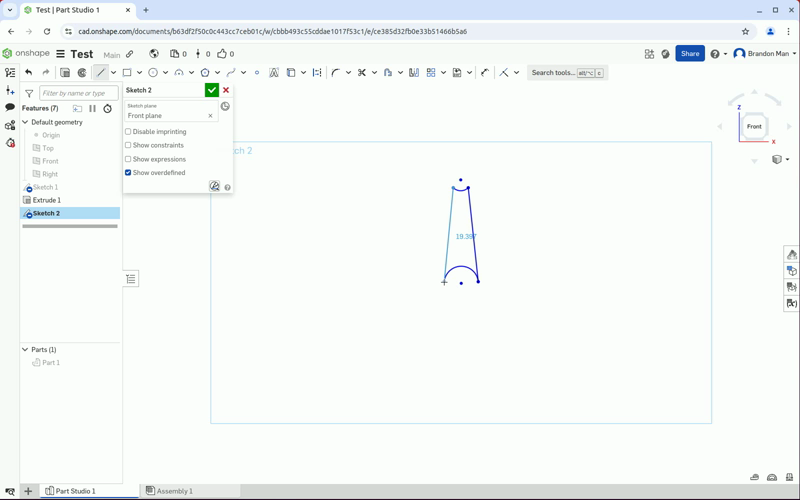
key(esc)
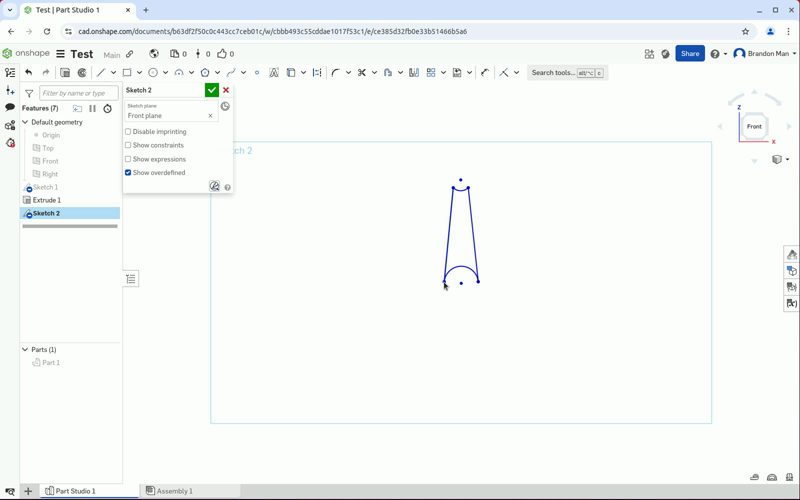
mouse_move(455, 243)
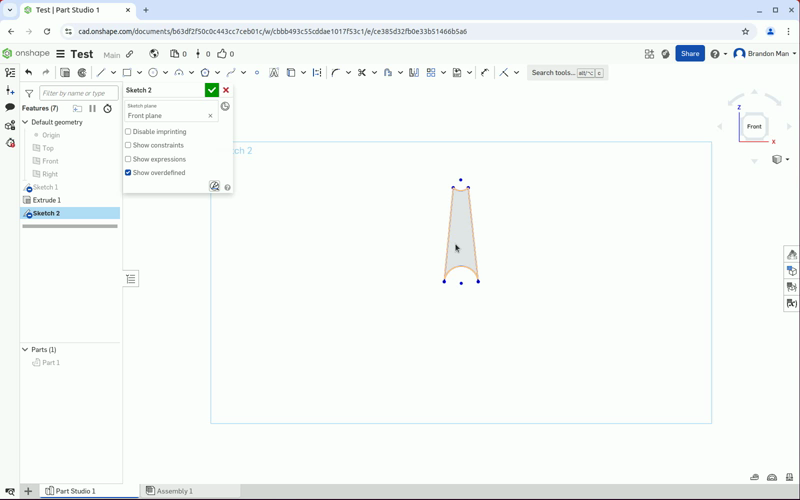
click(455, 243)
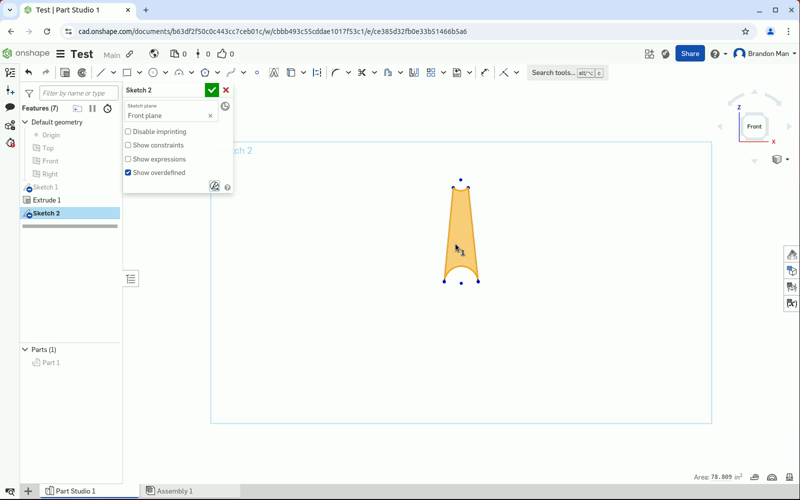
mouse_move(73, 352)
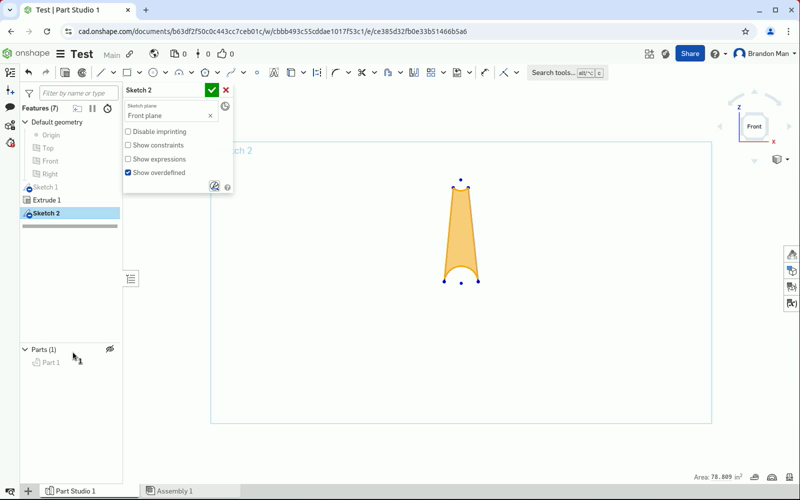
key(shift+y)
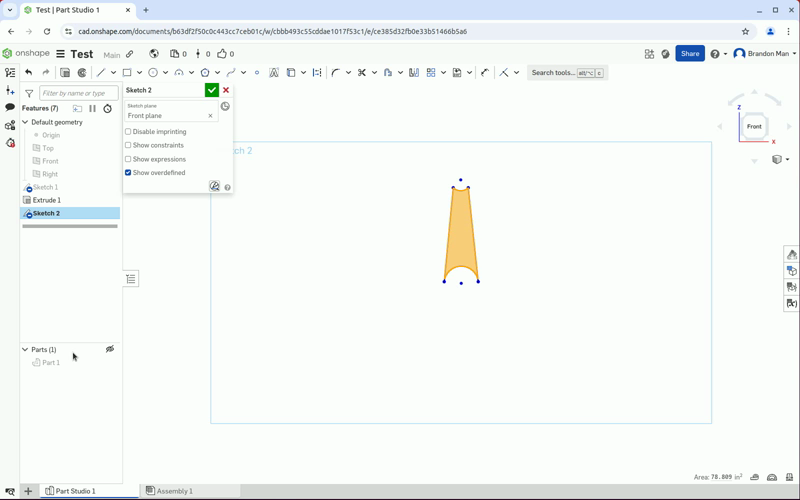
key(shift+e)
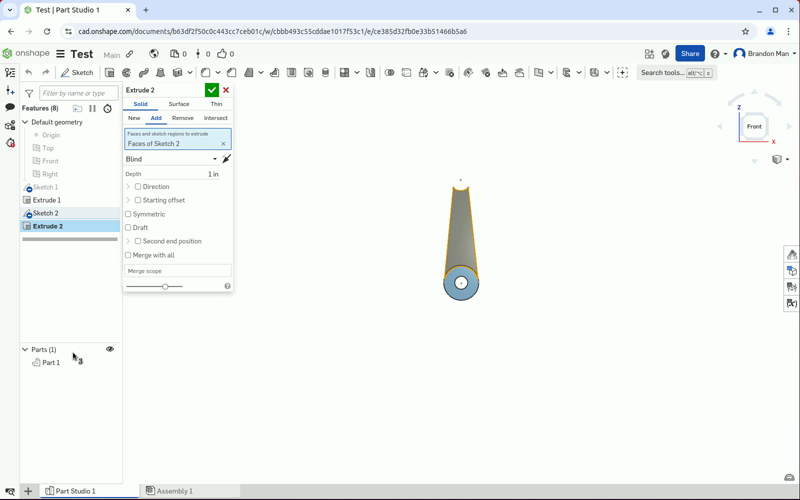
mouse_move(143, 106)
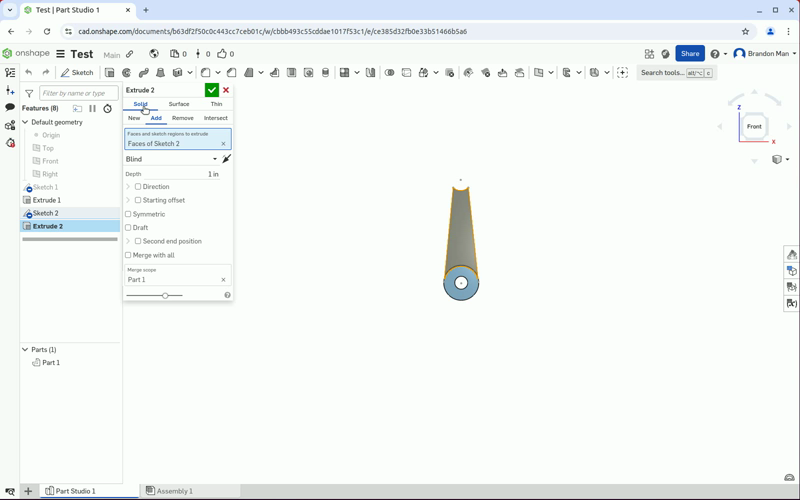
click(143, 106)
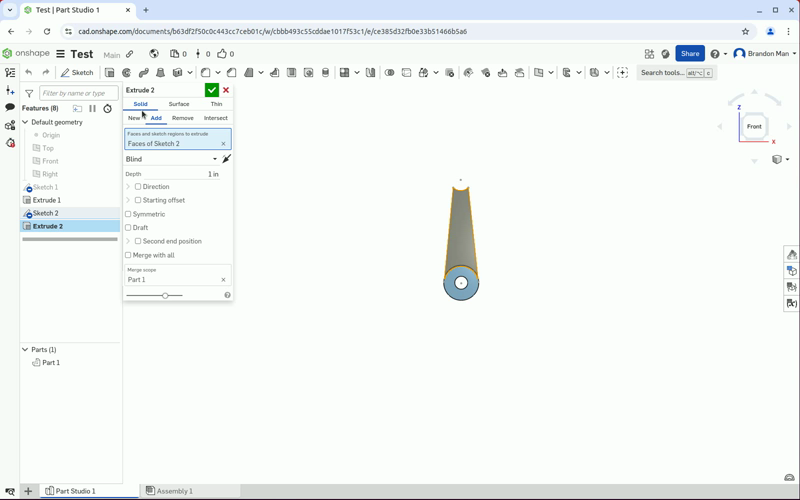
mouse_move(137, 120)
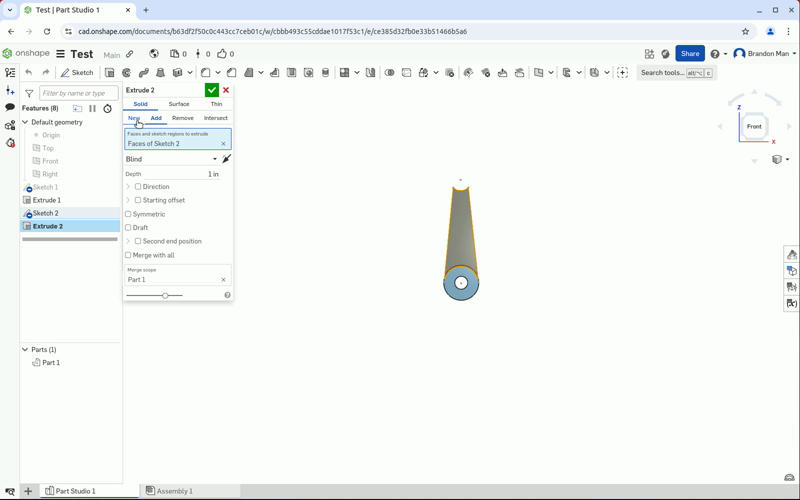
click(137, 120)
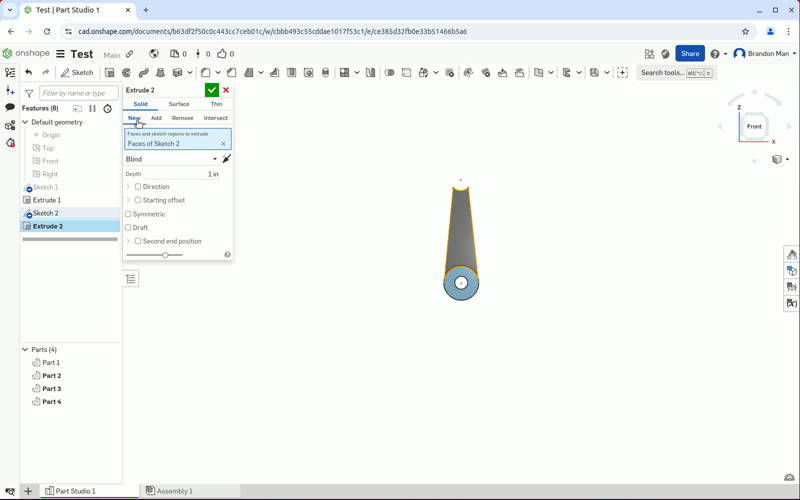
key(tab, 4)
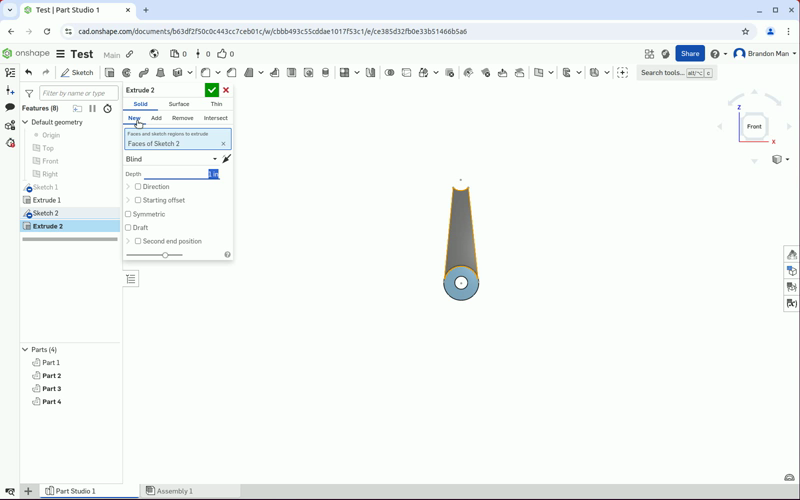
text(2.408)
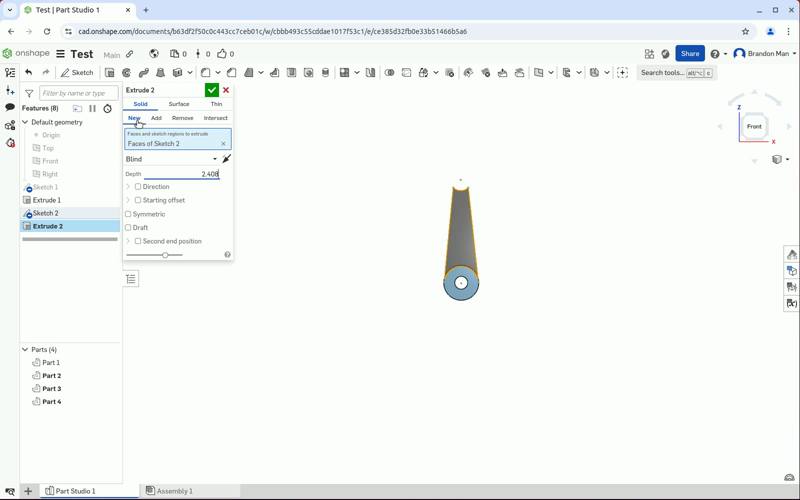
key(tab, 3)
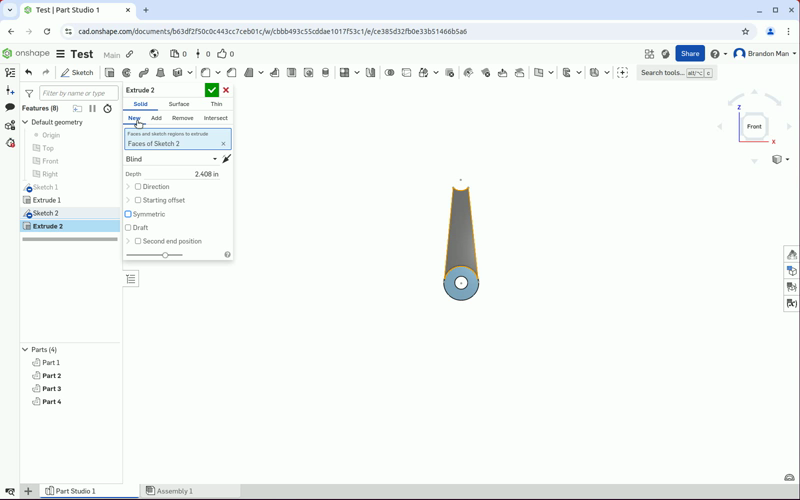
key(space)
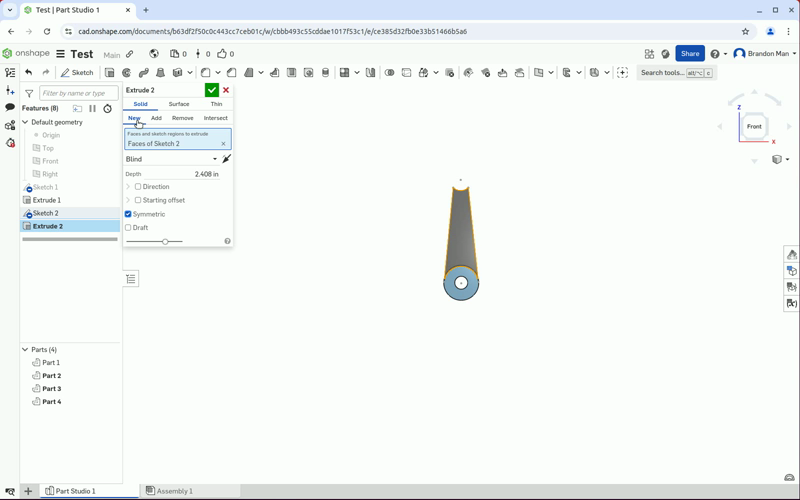
key(enter)
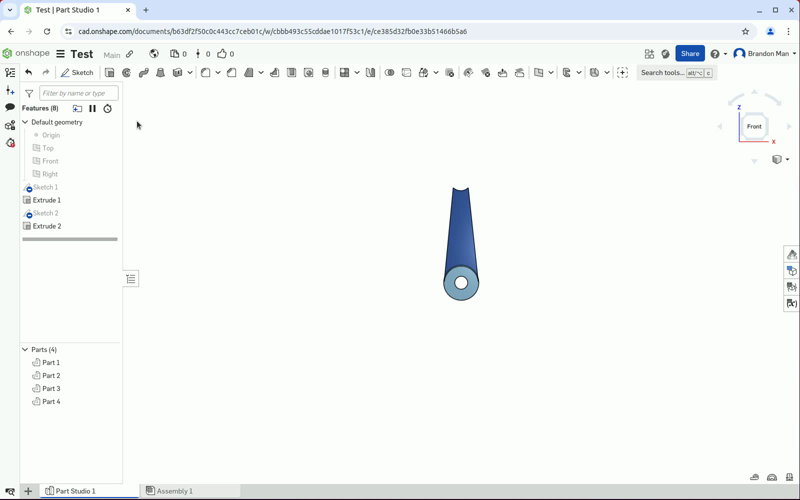
key(shift+h)
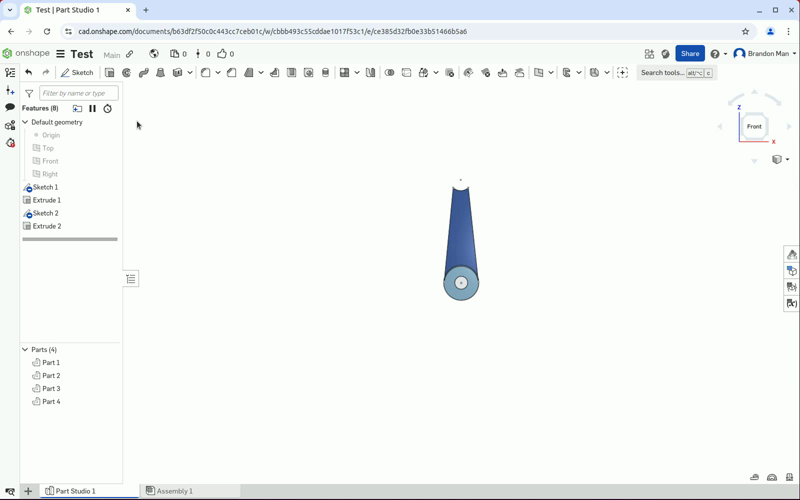
key(shift+h)
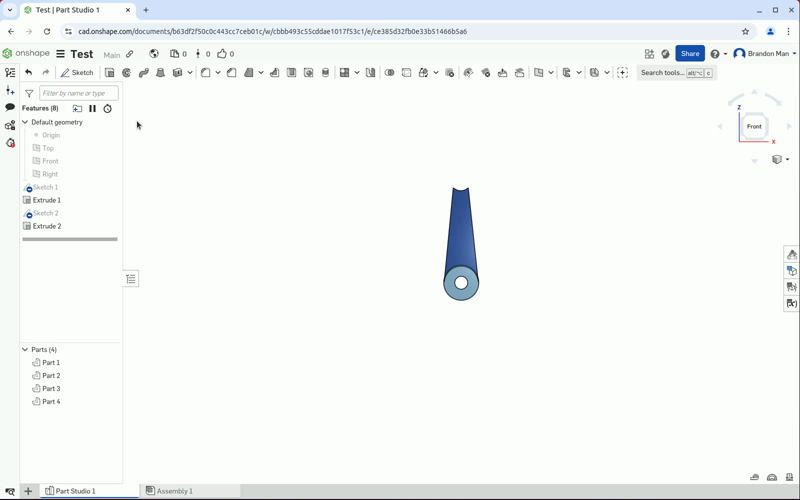
mouse_move(73, 189)
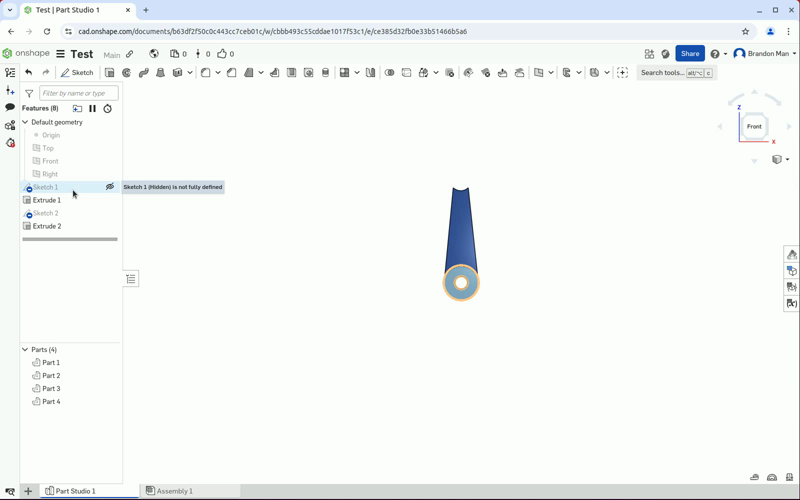
click(73, 189)
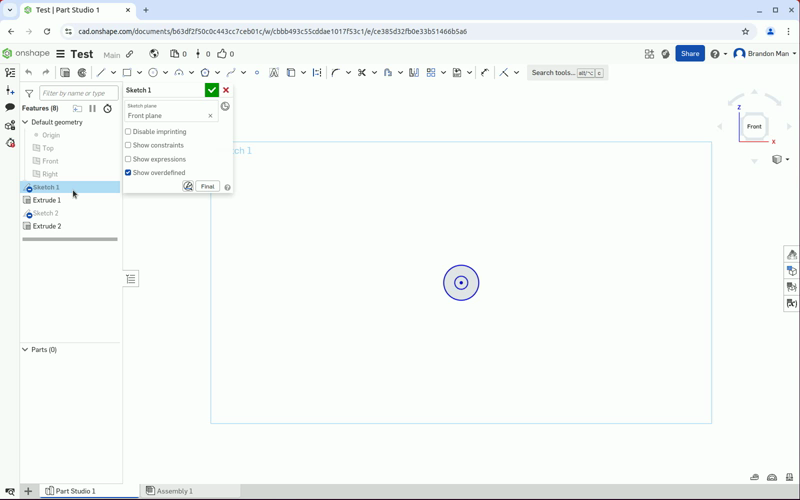
mouse_move(229, 92)
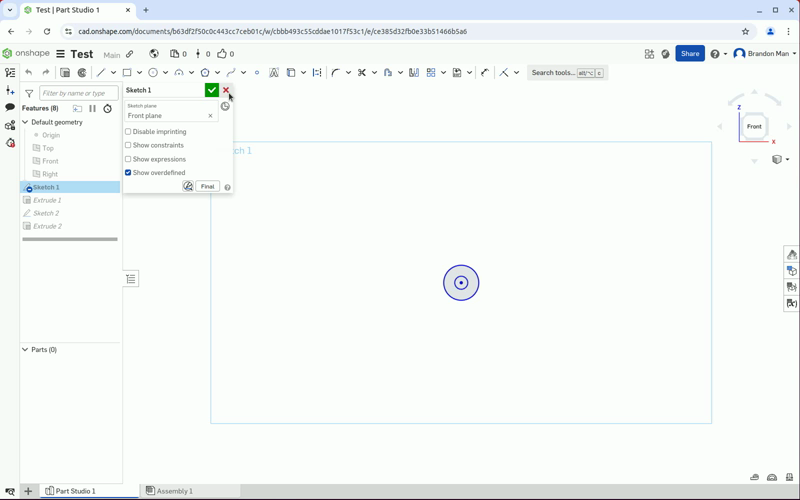
click(229, 92)
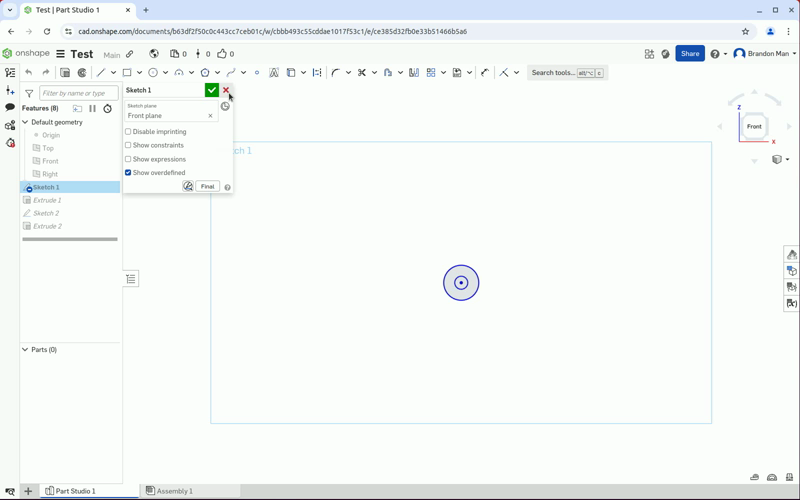
key(shift+s)
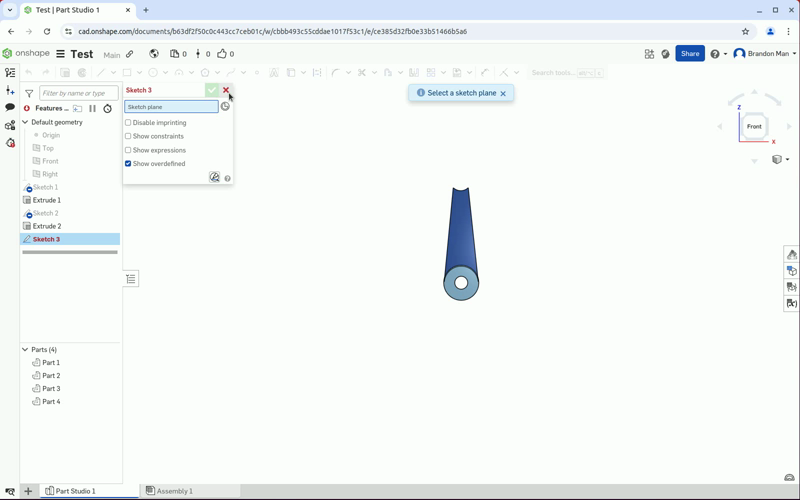
mouse_move(73, 163)
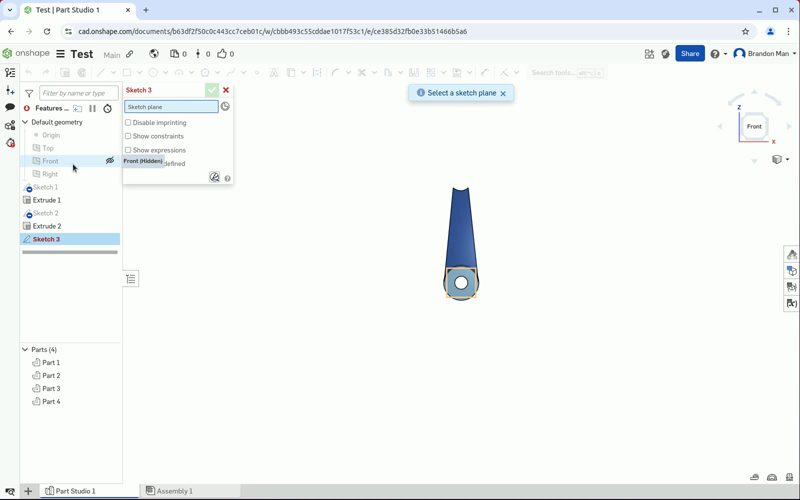
click(73, 163)
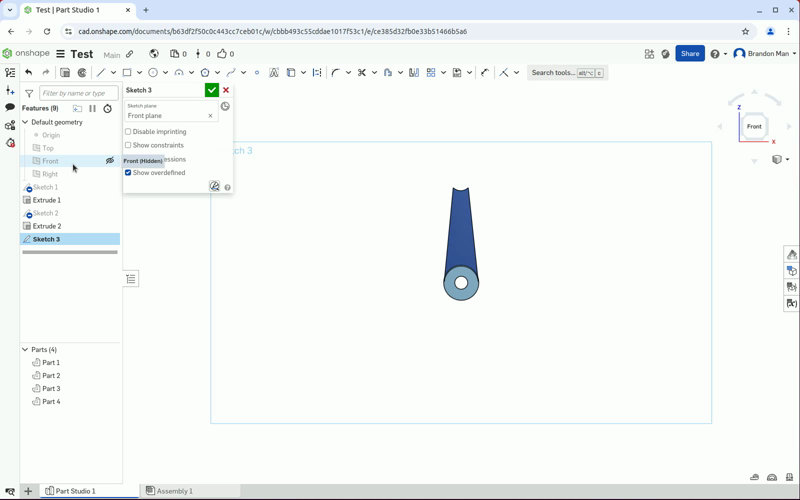
mouse_move(73, 352)
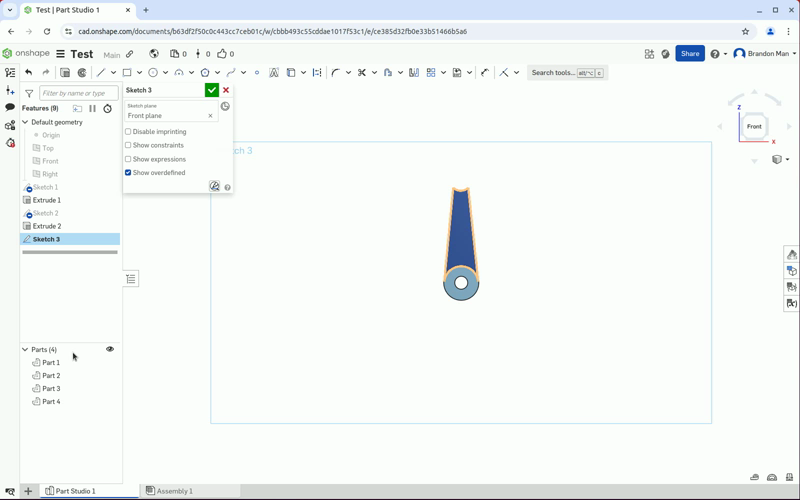
key(y)
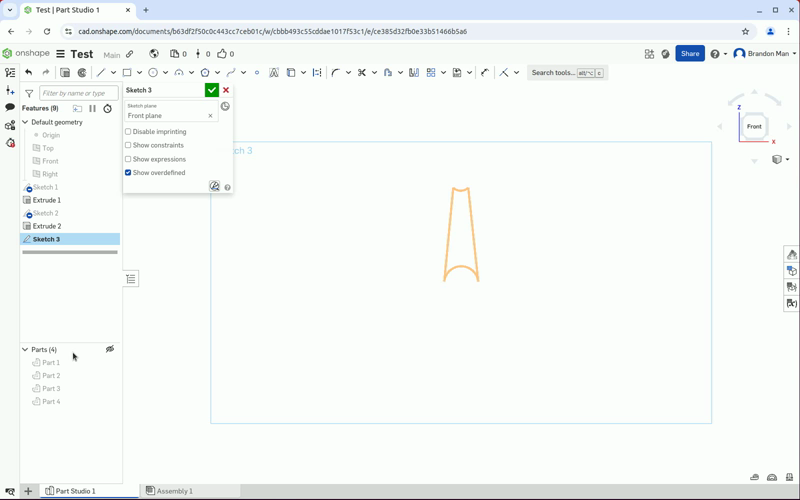
key(c)
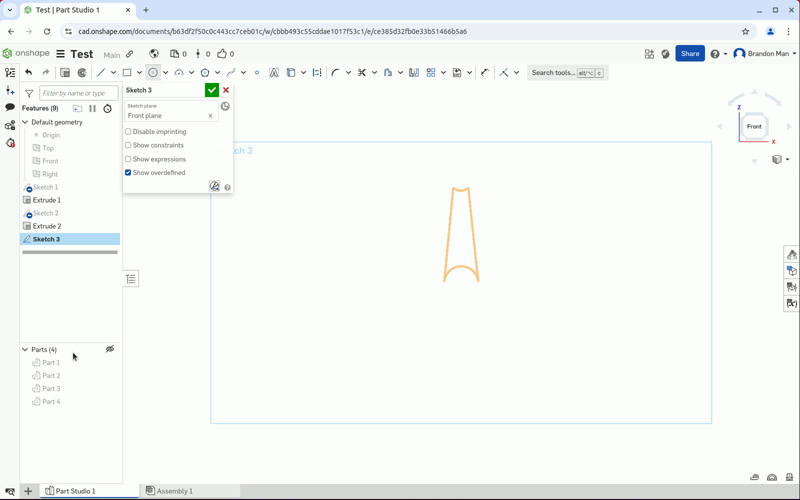
key_down(shift)
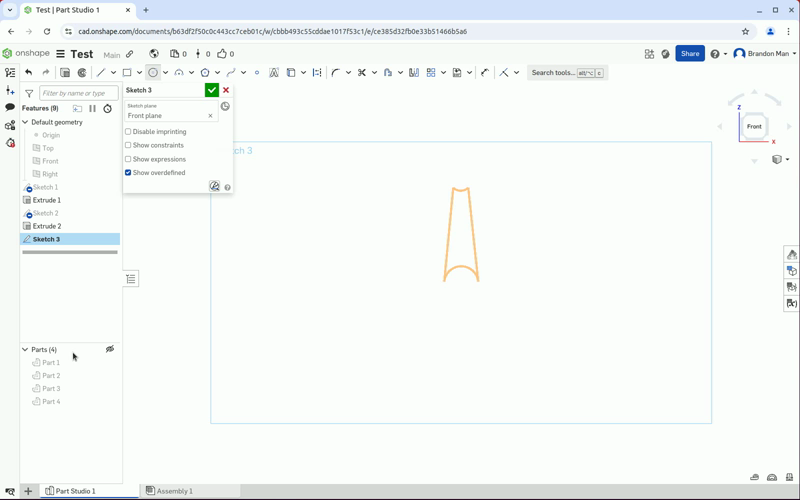
mouse_move(461, 180)
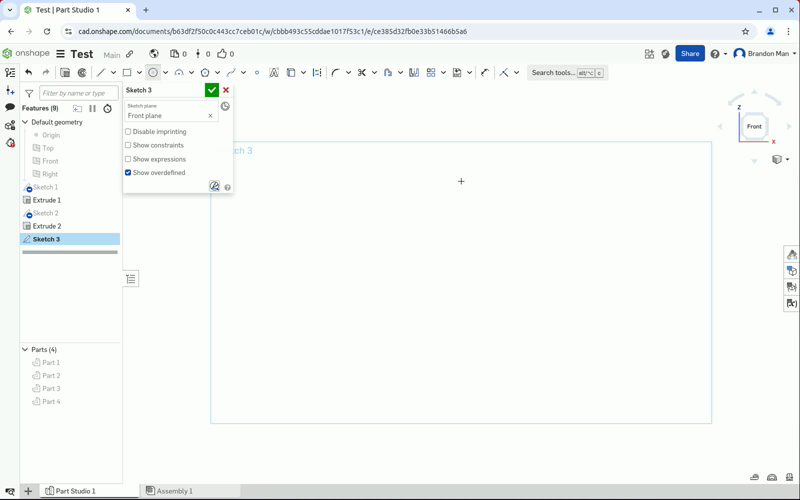
click(461, 180)
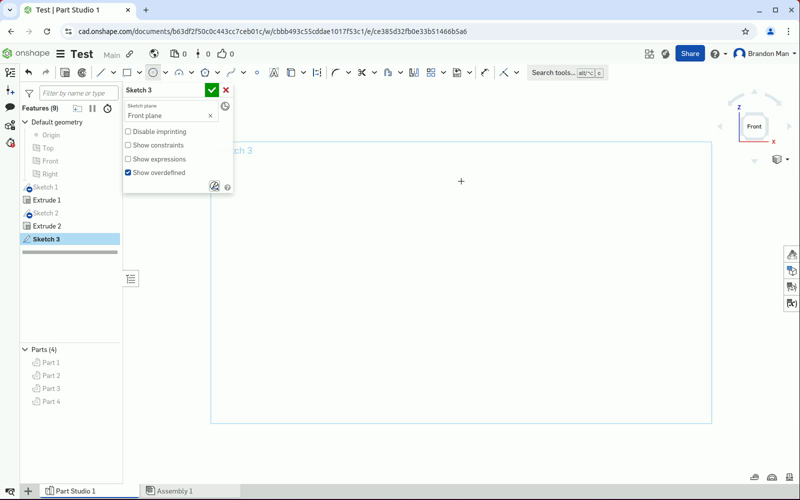
key_up(shift)
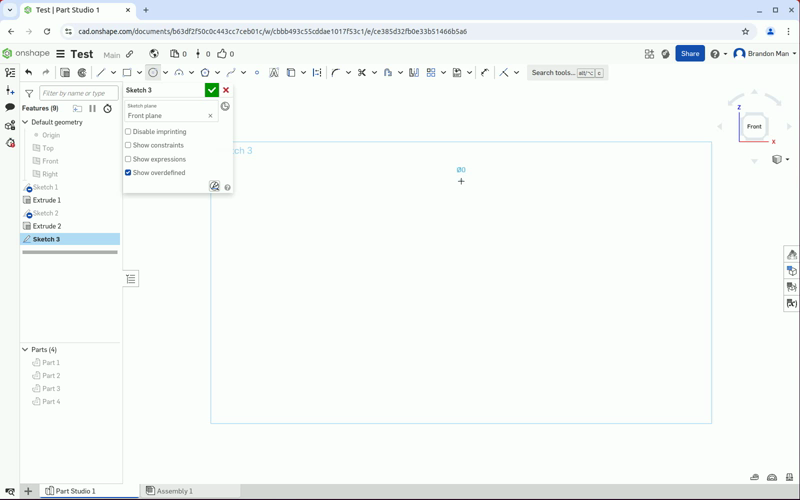
mouse_move(472, 180)
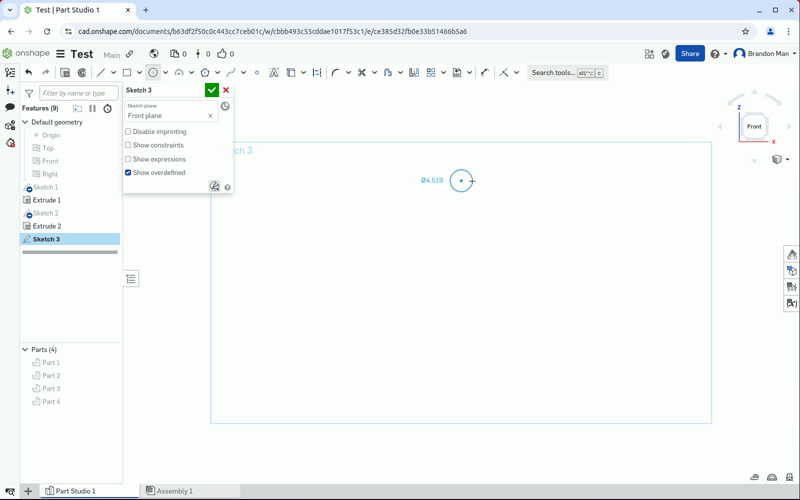
click(472, 180)
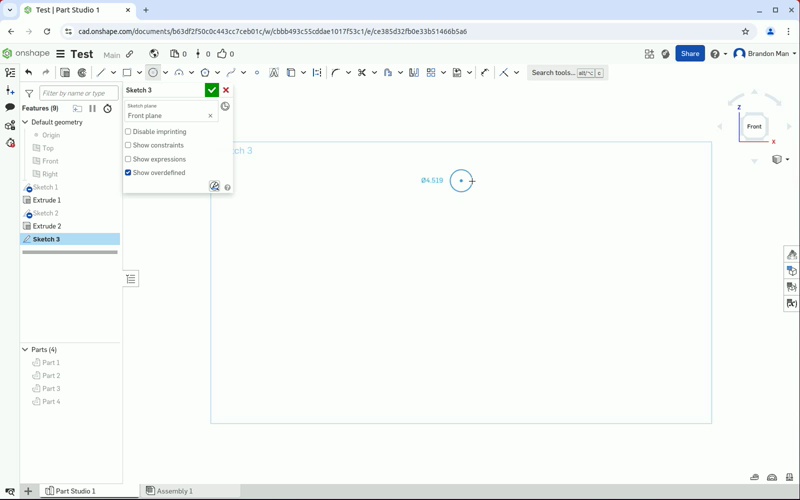
key(esc)
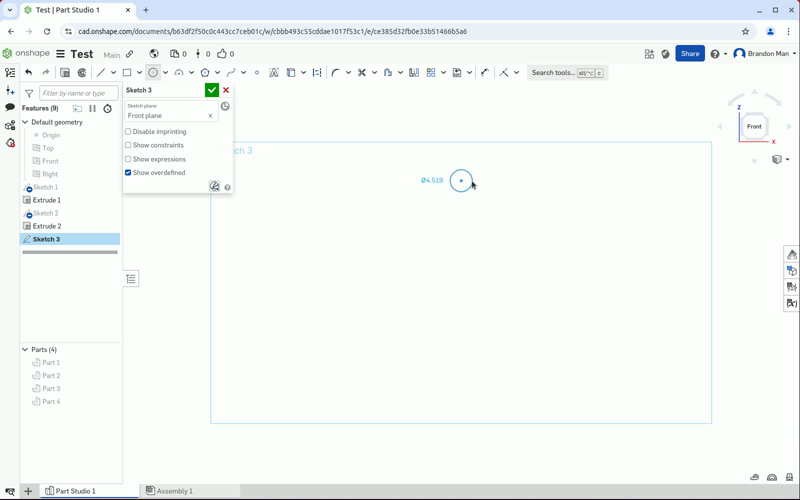
key(c)
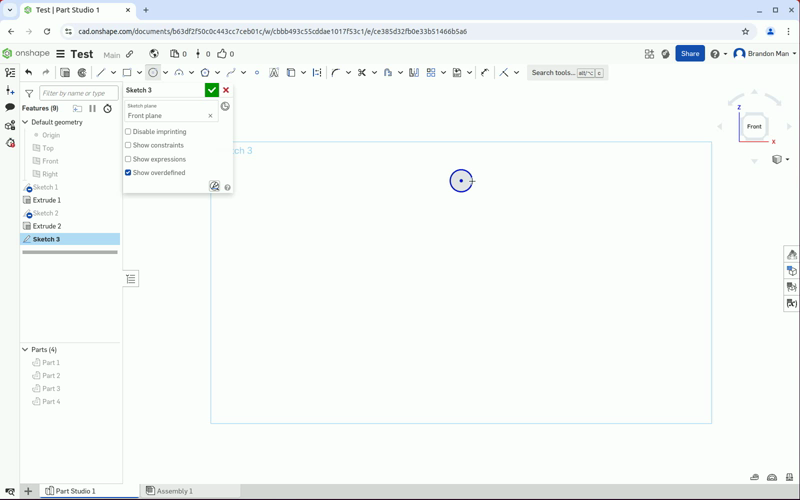
key_down(shift)
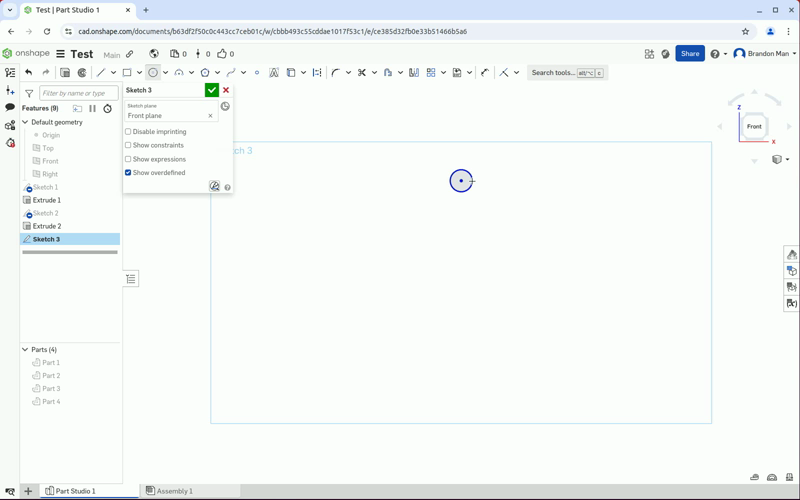
mouse_move(461, 180)
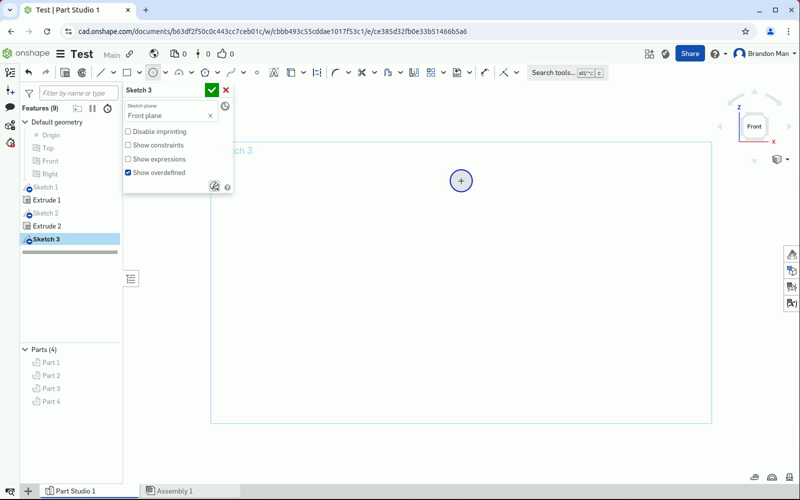
click(461, 180)
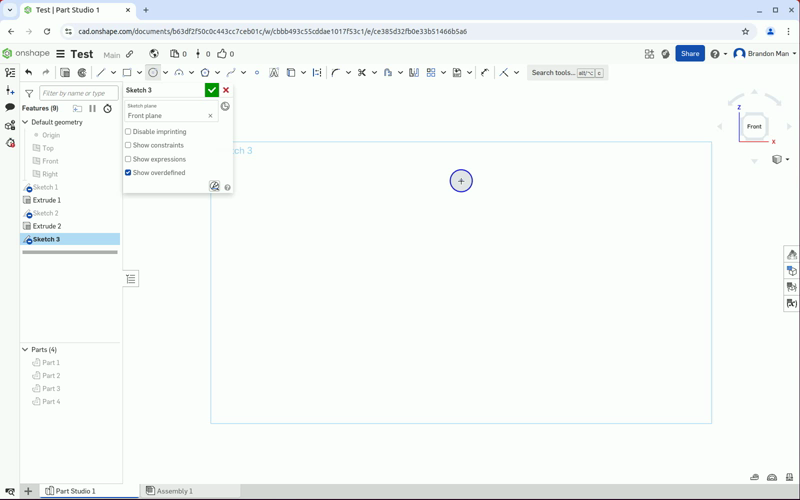
key_up(shift)
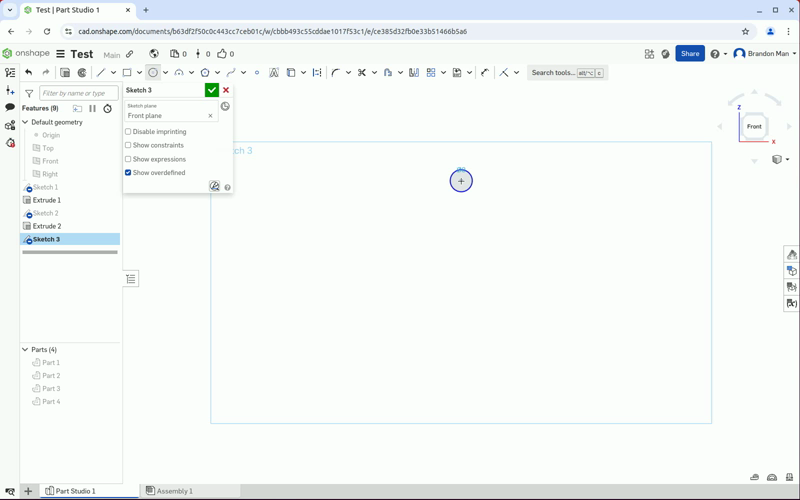
mouse_move(467, 180)
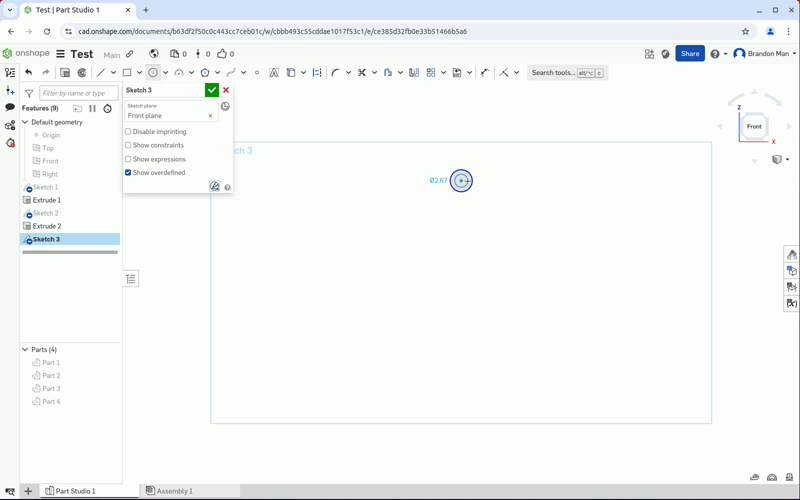
click(467, 180)
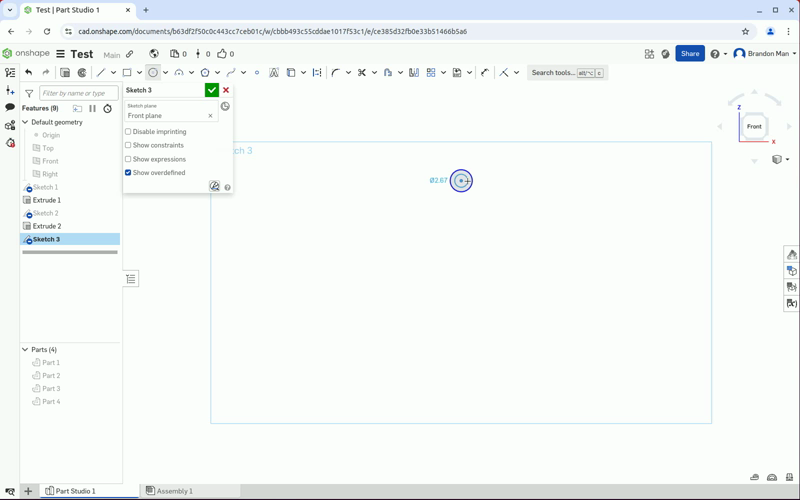
key(esc)
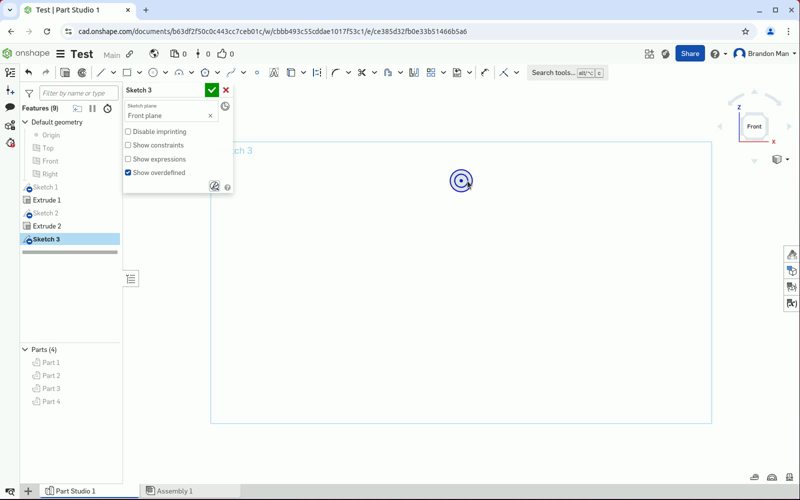
mouse_move(467, 174)
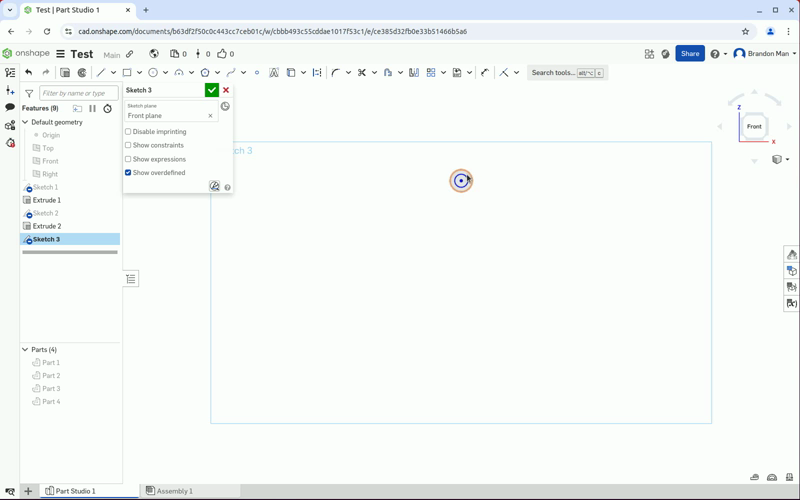
scroll(6)
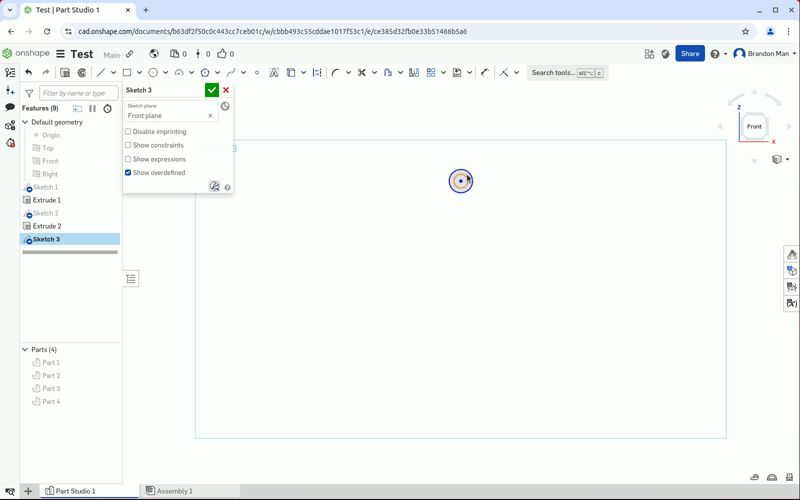
scroll(6)
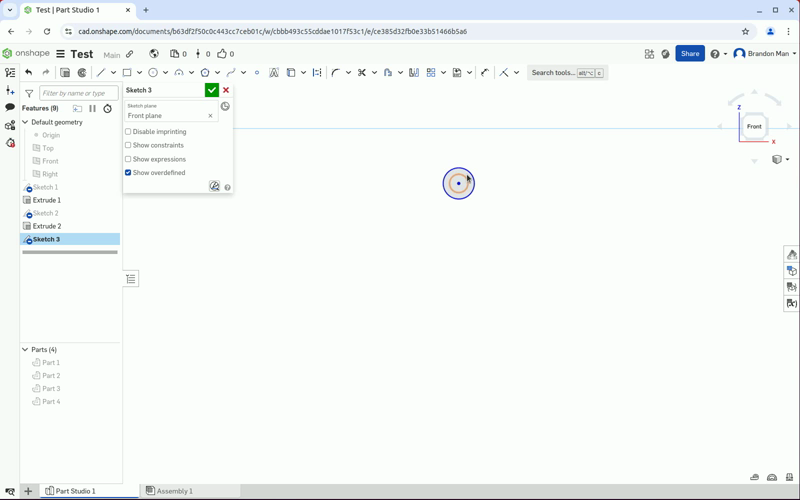
scroll(6)
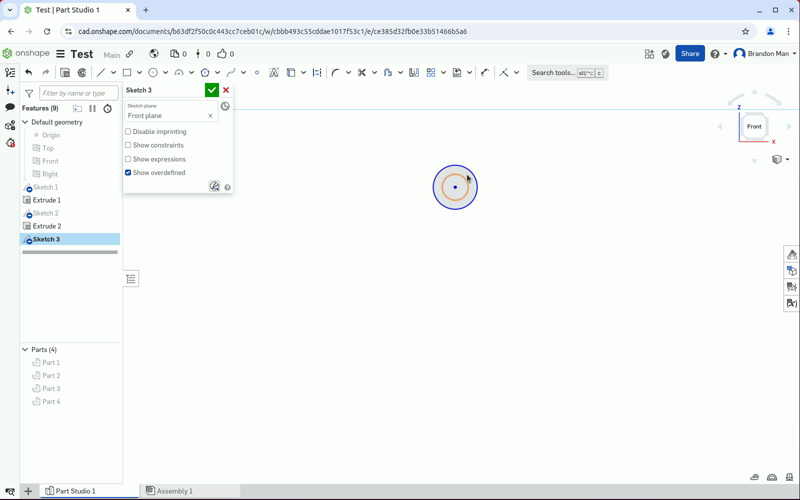
scroll(6)
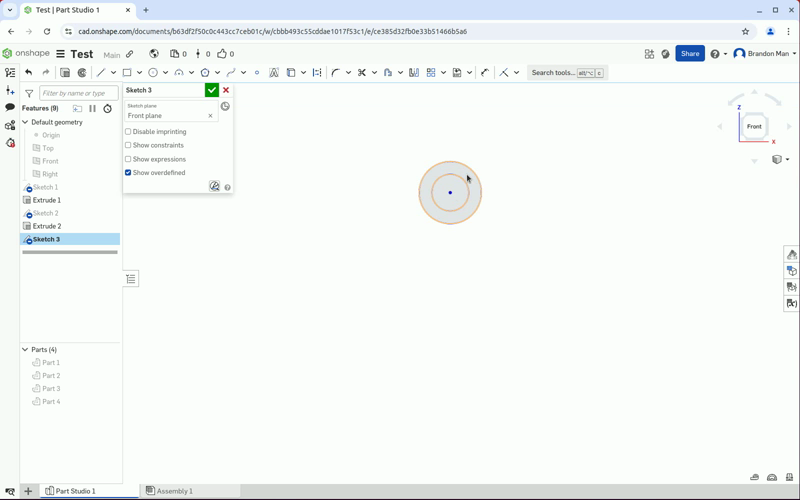
scroll(6)
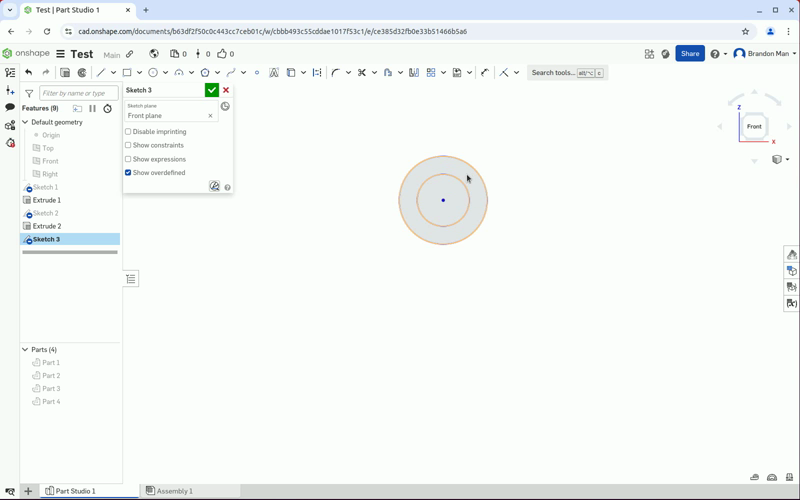
scroll(6)
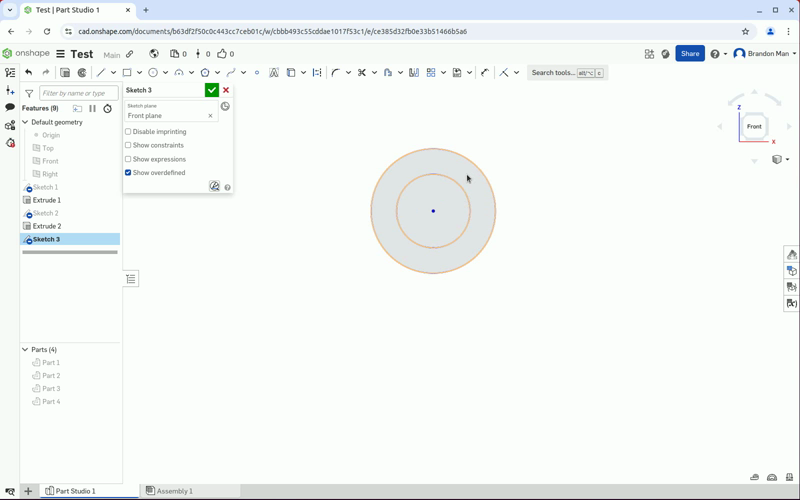
scroll(6)
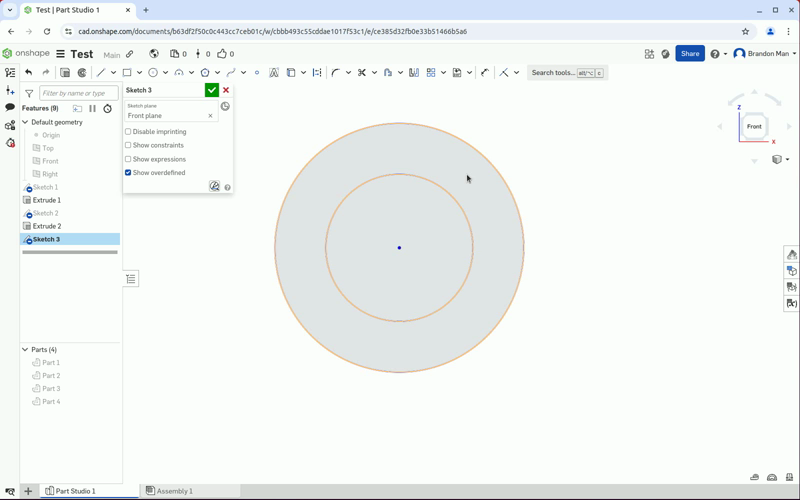
click(467, 174)
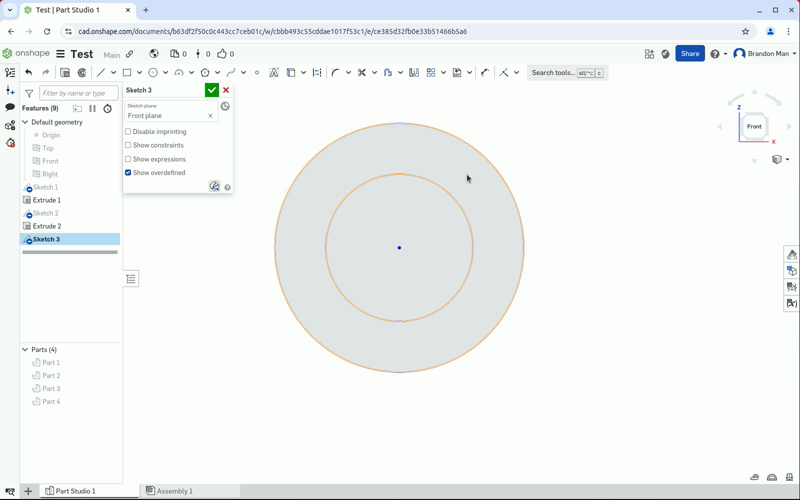
scroll(-6)
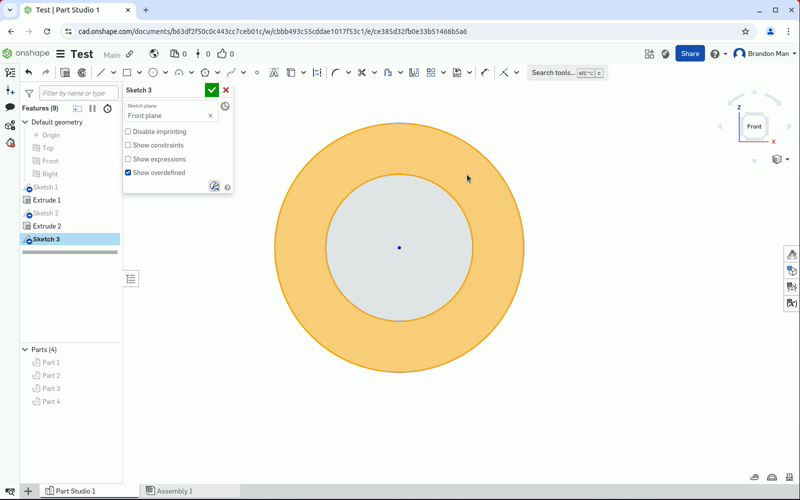
scroll(-6)
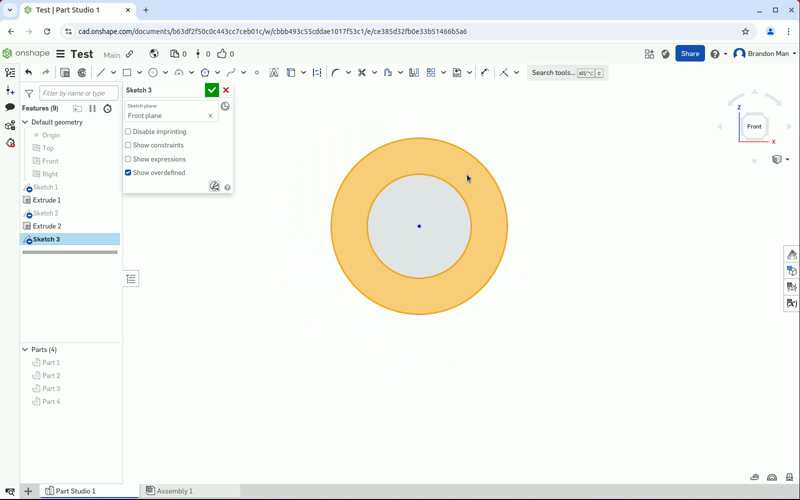
scroll(-6)
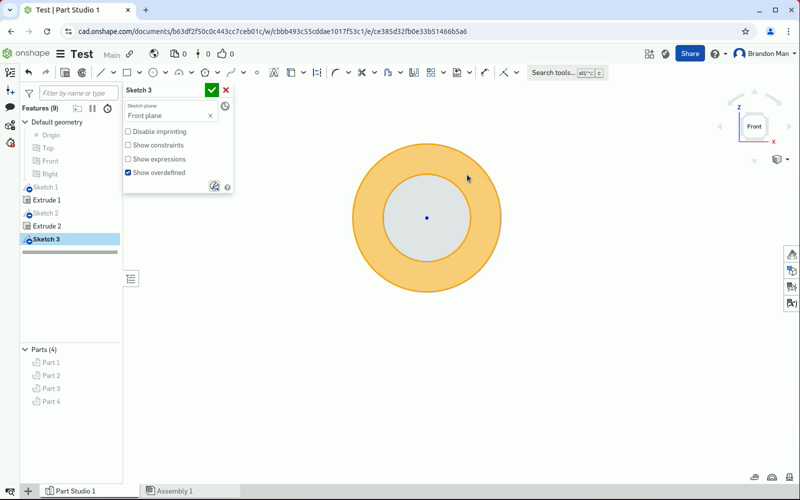
scroll(-6)
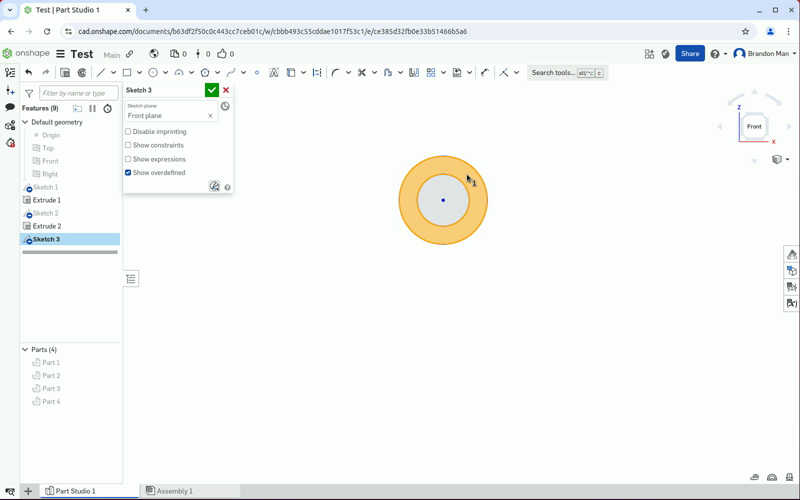
scroll(-6)
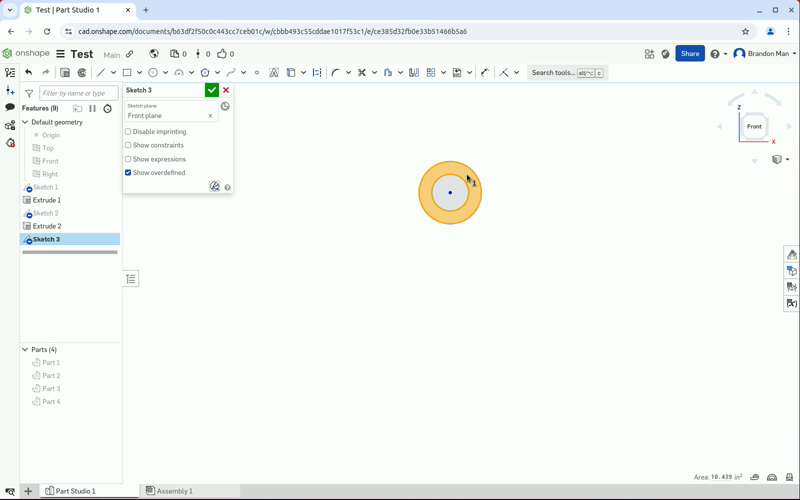
scroll(-6)
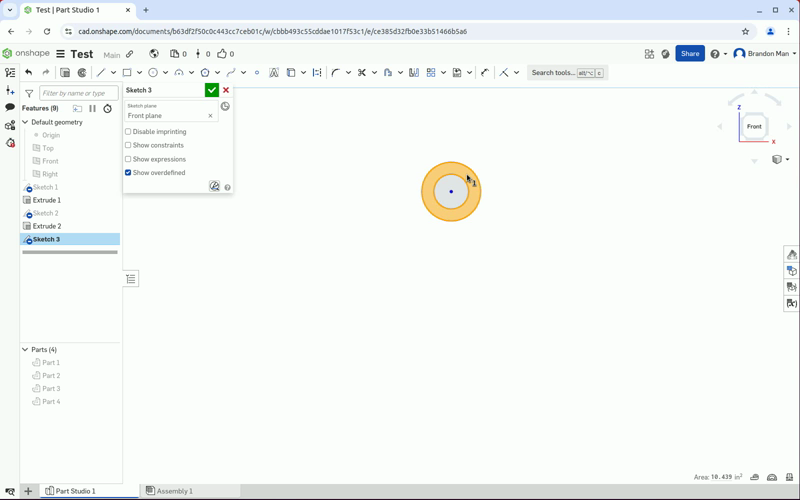
scroll(-6)
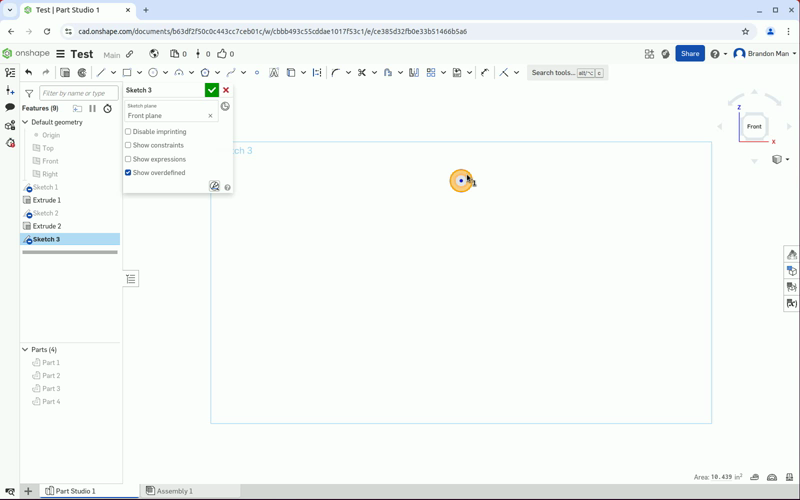
mouse_move(73, 352)
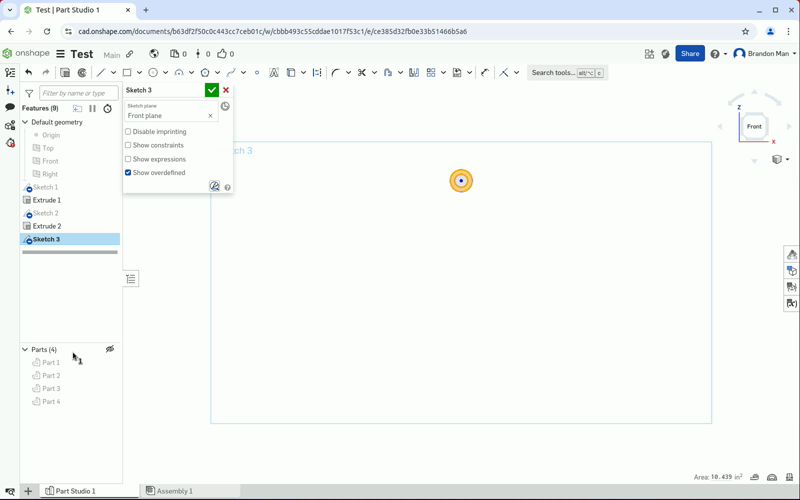
key(shift+y)
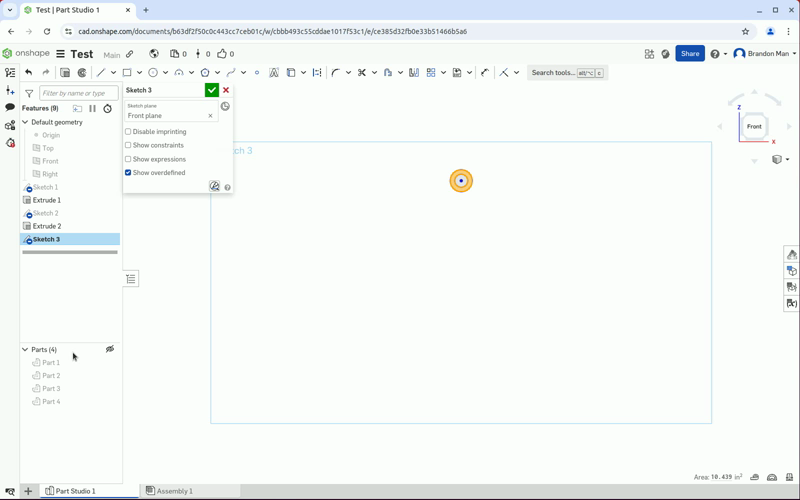
key(shift+e)
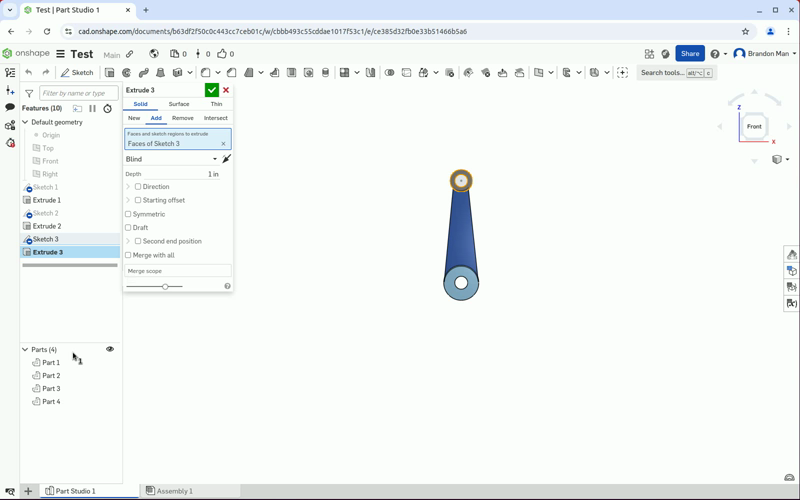
mouse_move(143, 106)
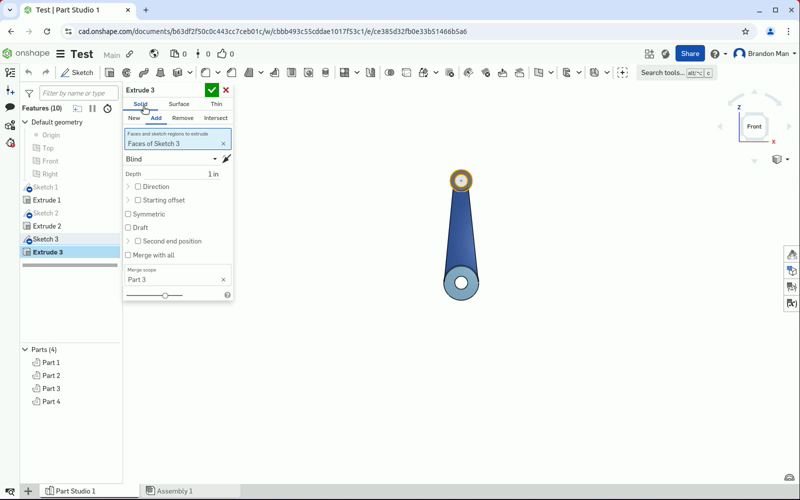
click(143, 106)
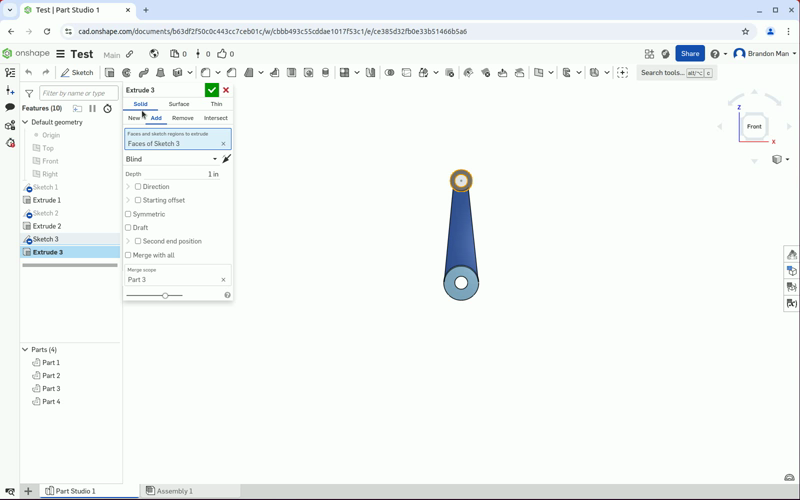
mouse_move(137, 120)
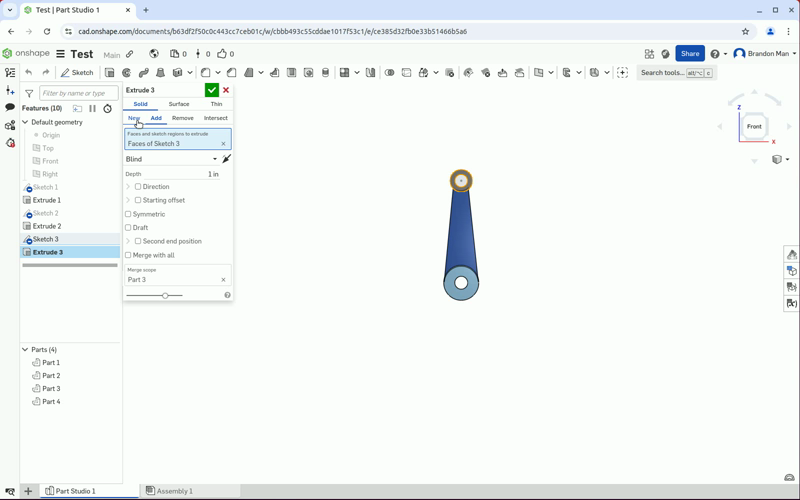
click(137, 120)
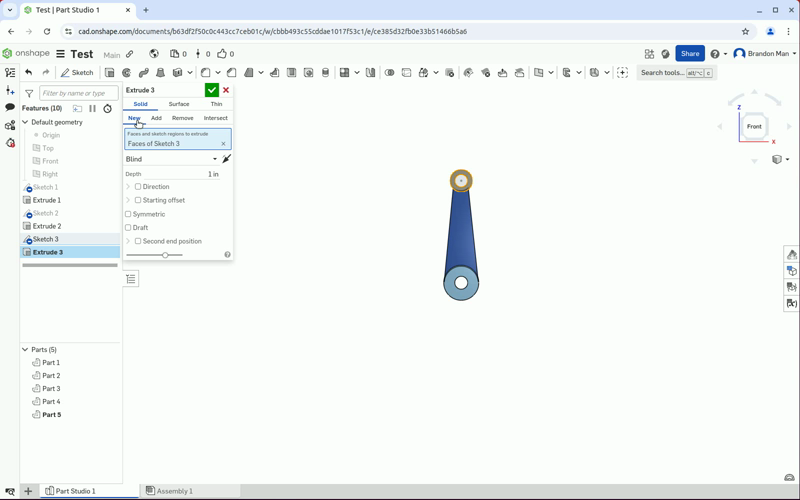
key(tab, 4)
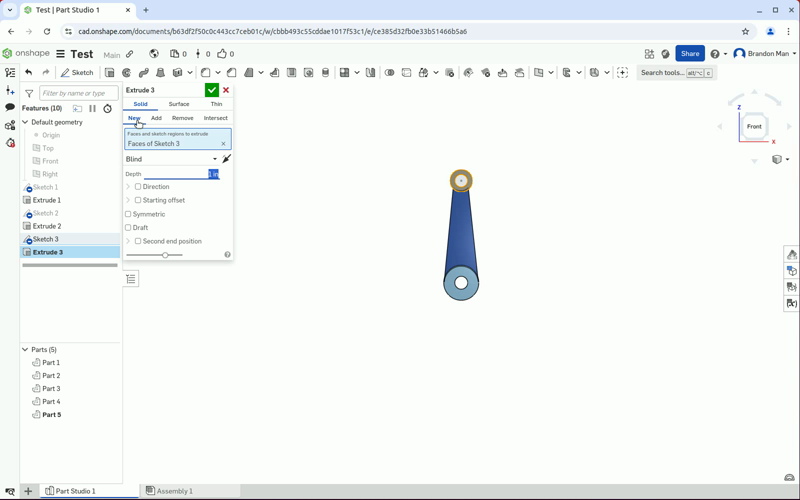
text(2.408)
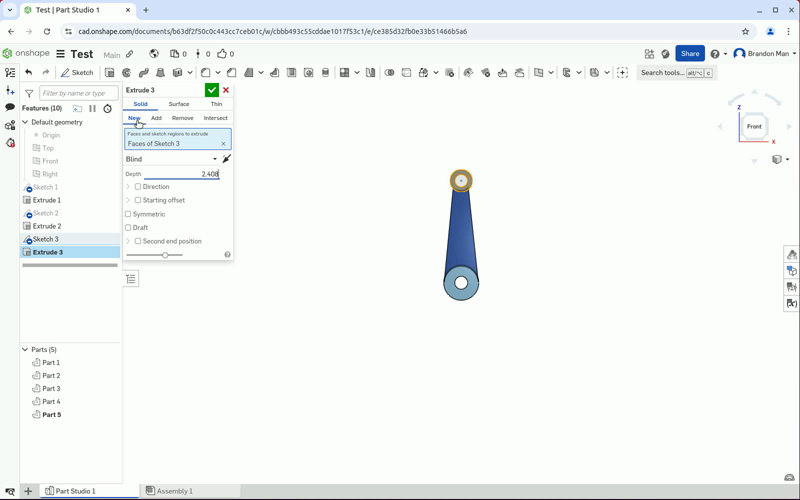
key(tab, 3)
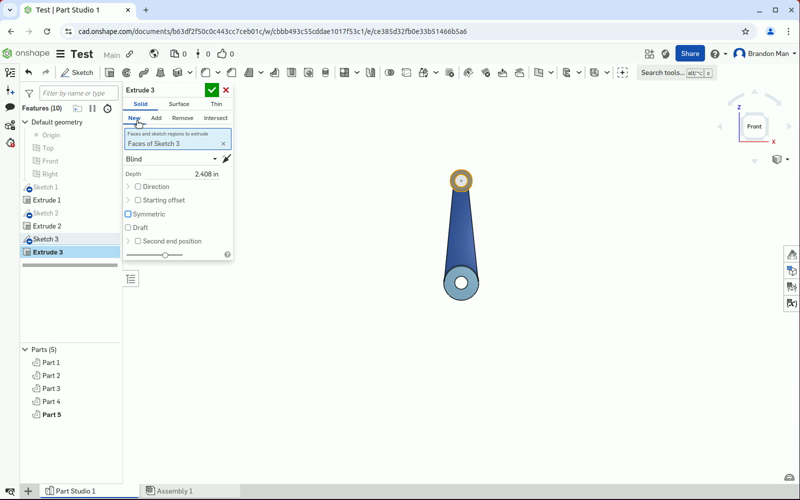
key(space)
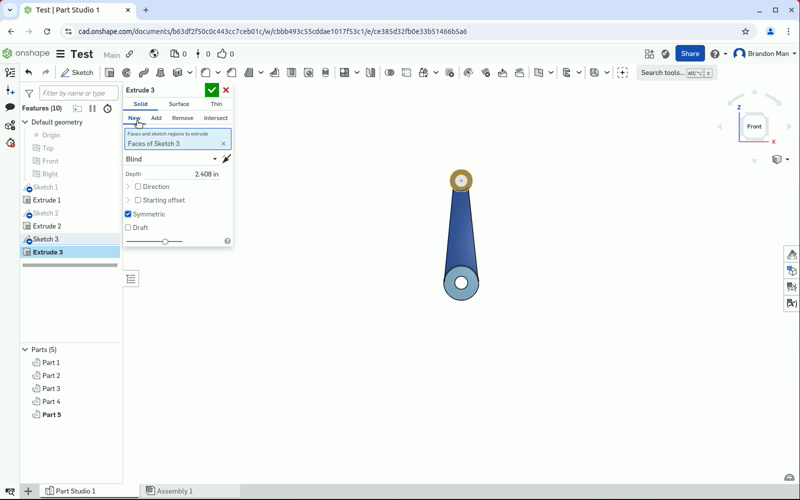
key(enter)
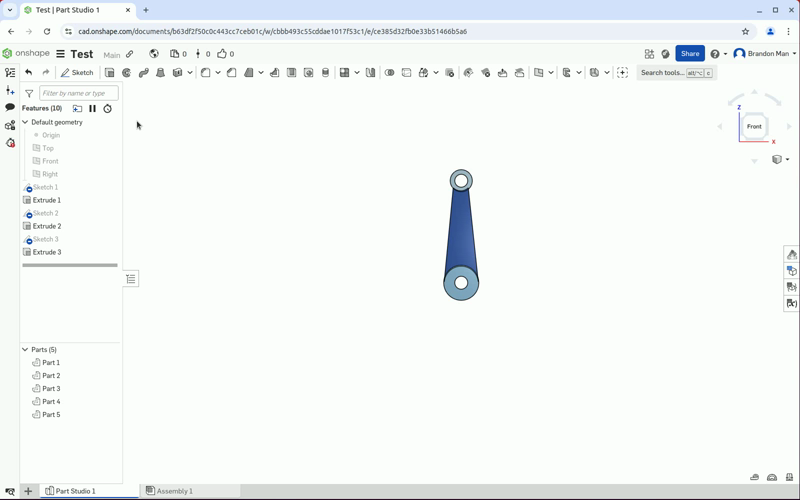
key(shift+h)
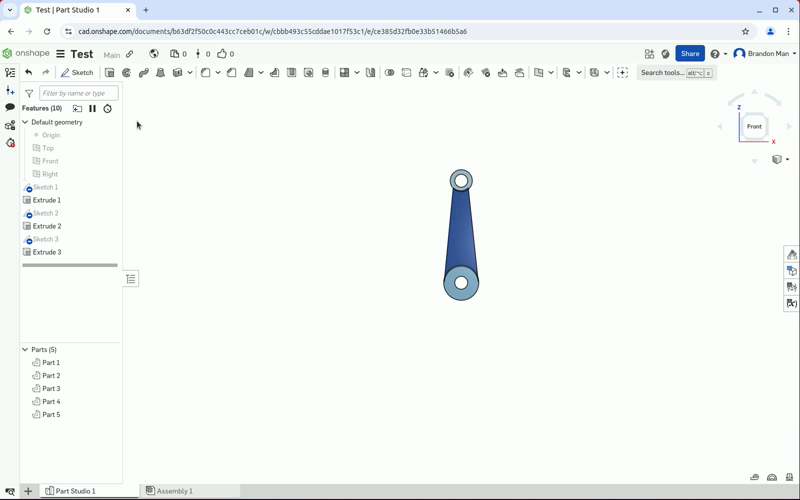
key(shift+h)
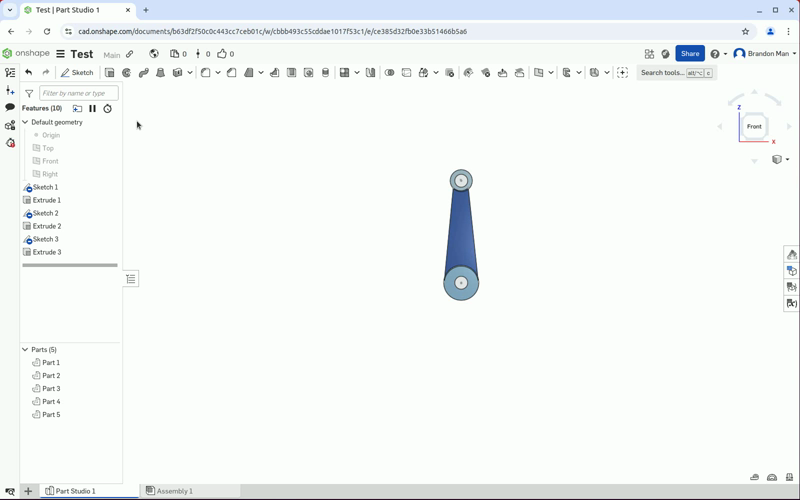
key(shift+7)
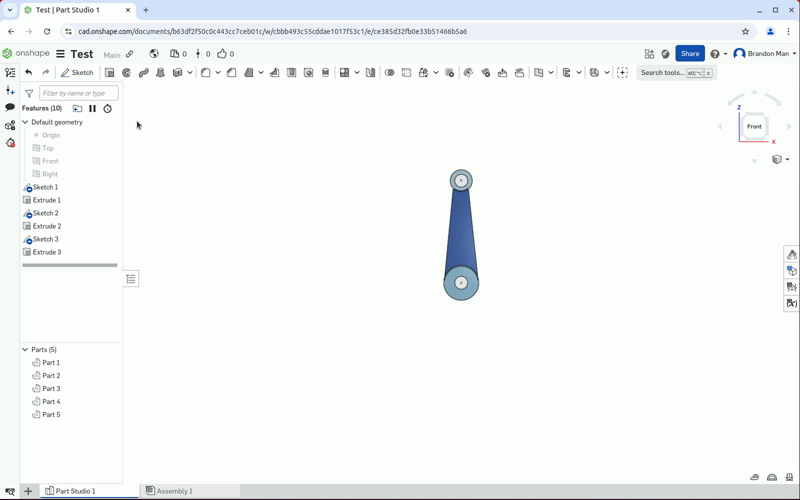
key(left, 2)
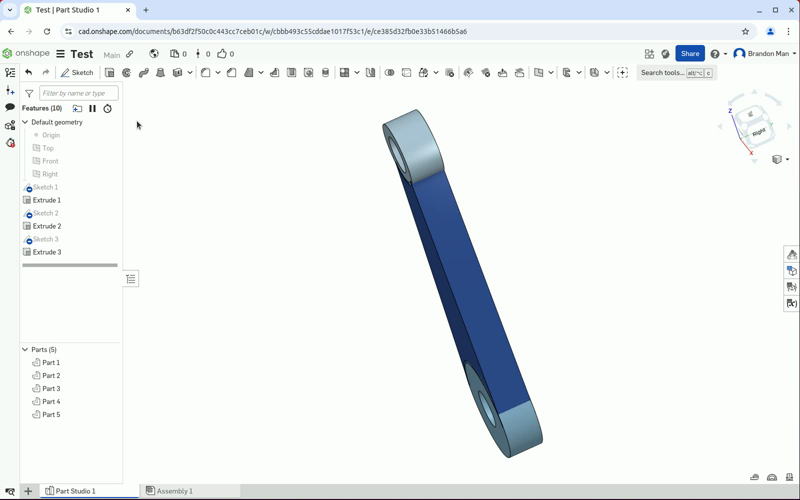
key(down, 2)
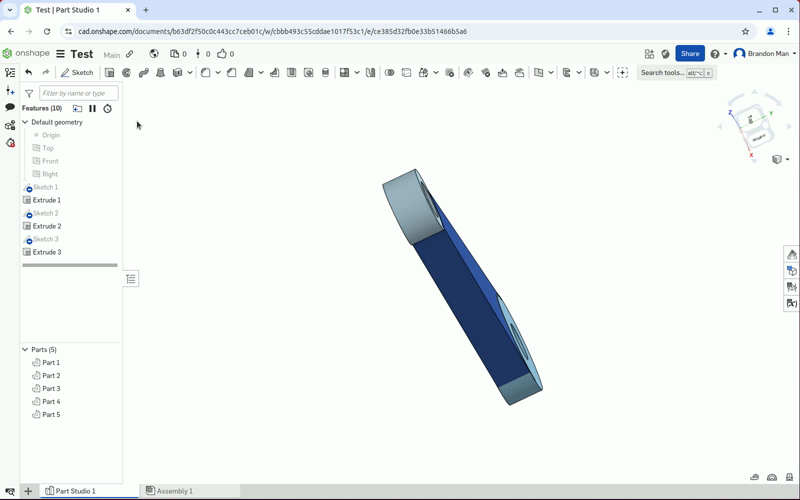
key(up, 2)
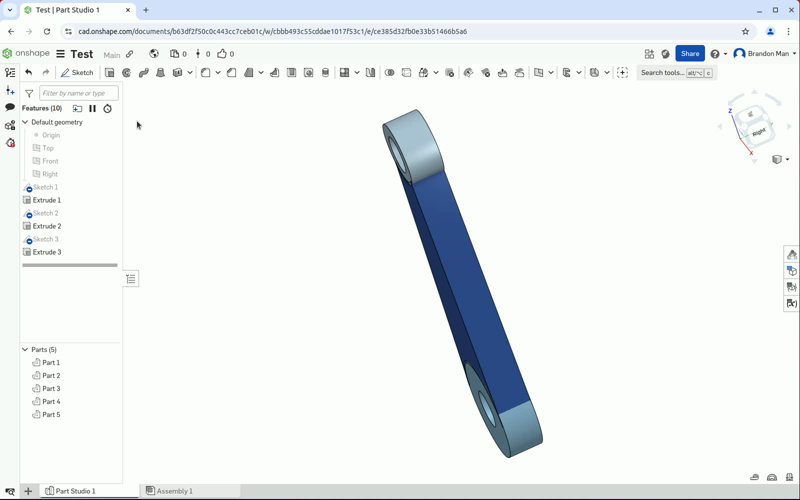
key(right, 2)
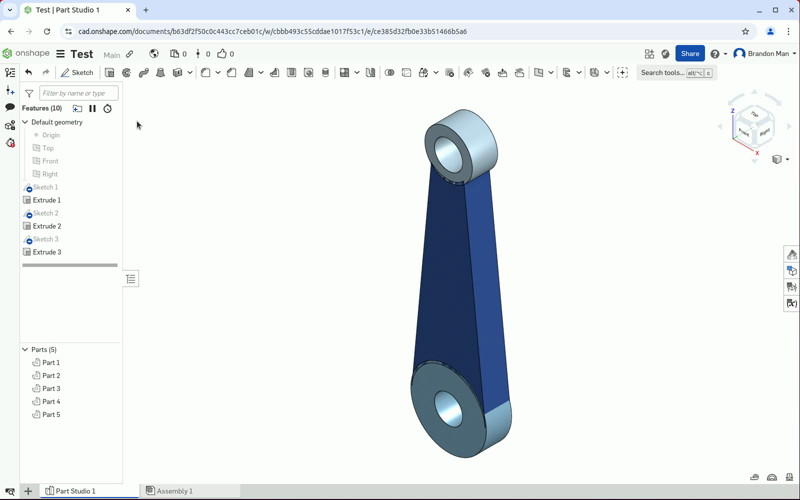
mouse_move(73, 189)
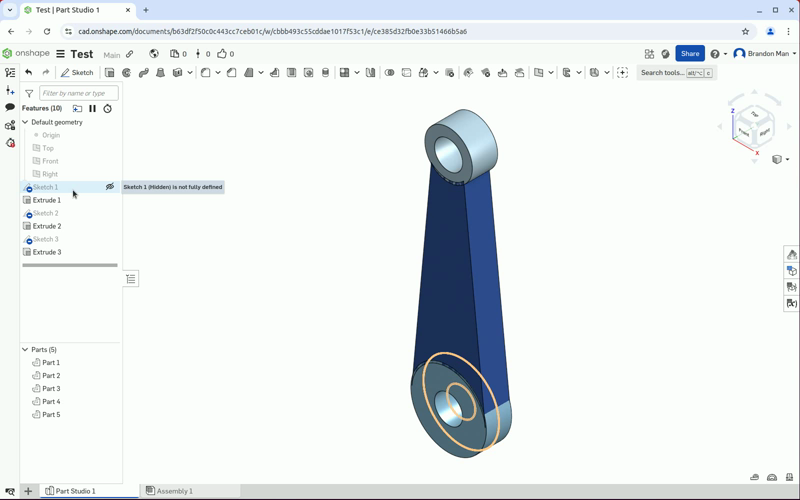
click(73, 189)